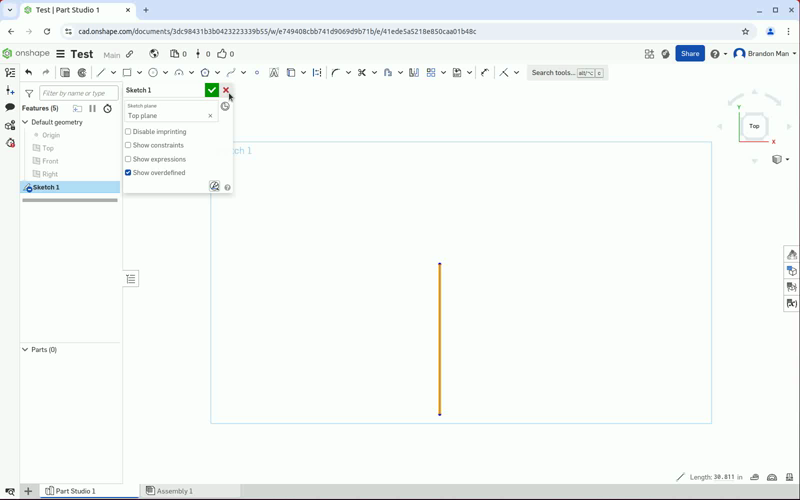
key(shift+h)
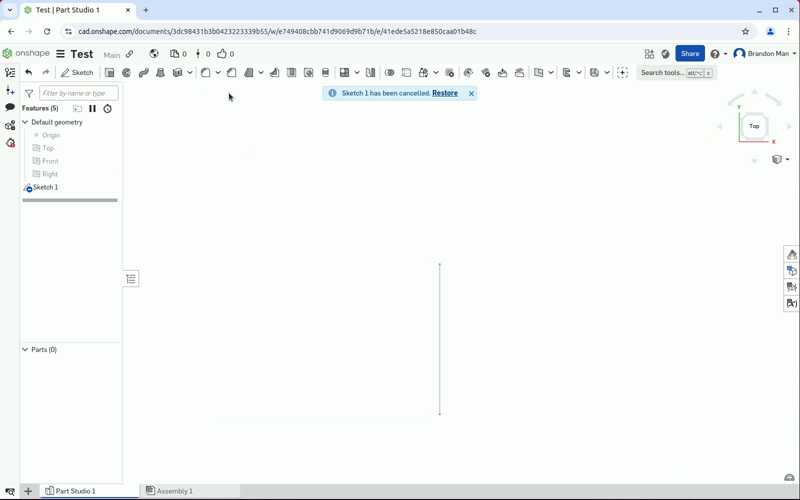
key(shift+s)
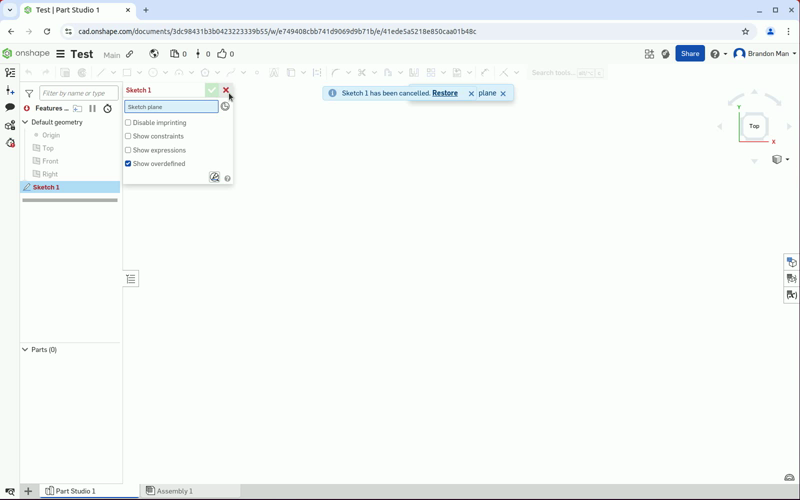
mouse_move(73, 150)
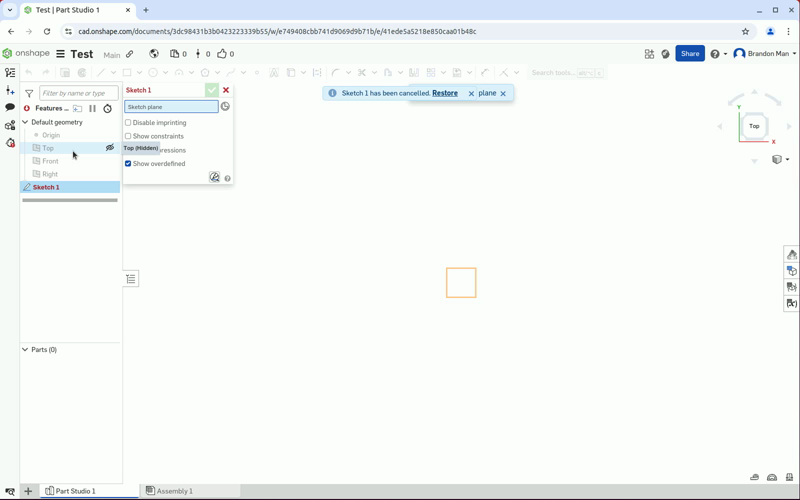
click(73, 150)
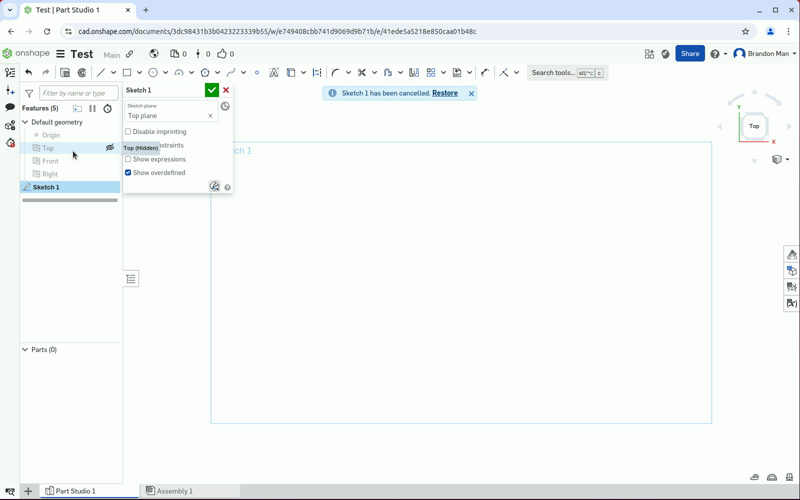
mouse_move(73, 352)
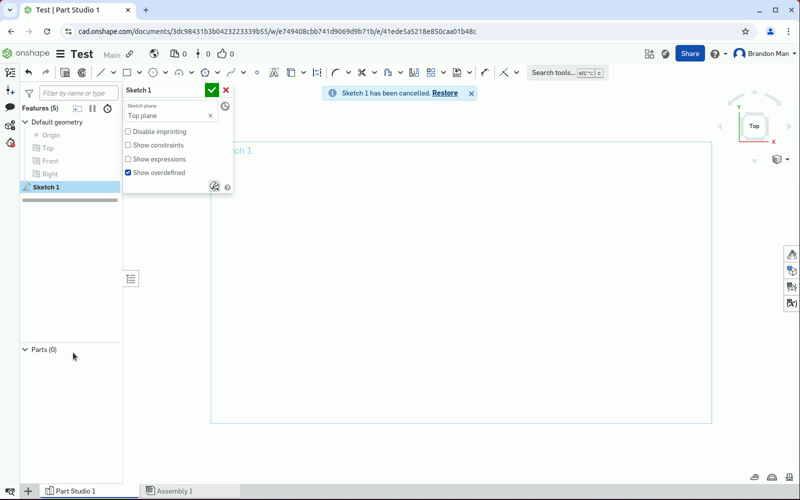
key(y)
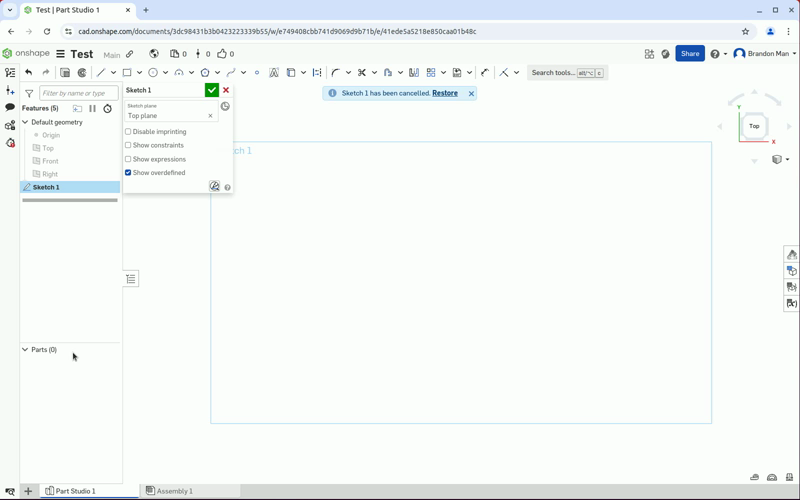
key(l)
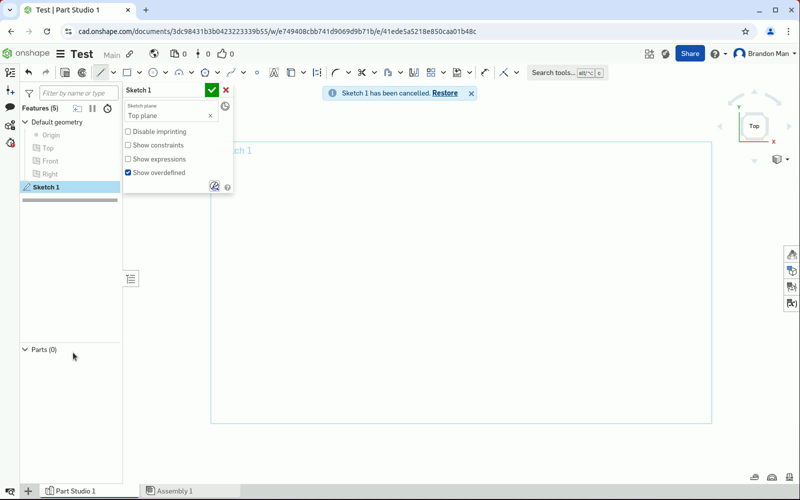
key_down(shift)
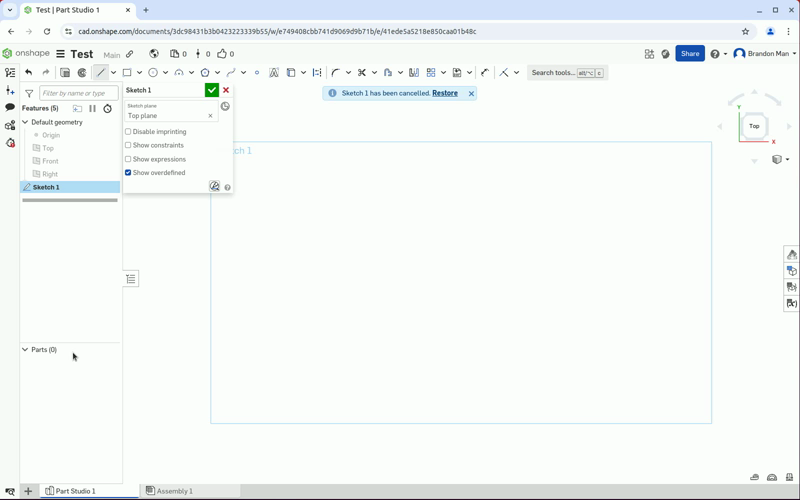
mouse_move(438, 293)
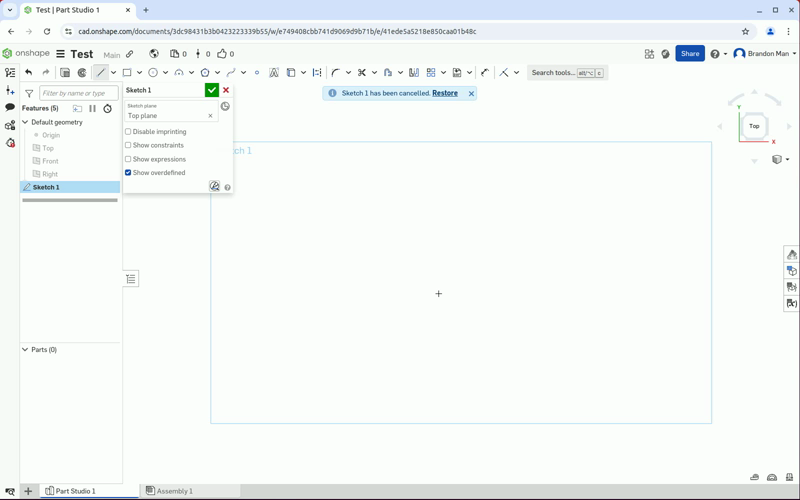
click(438, 293)
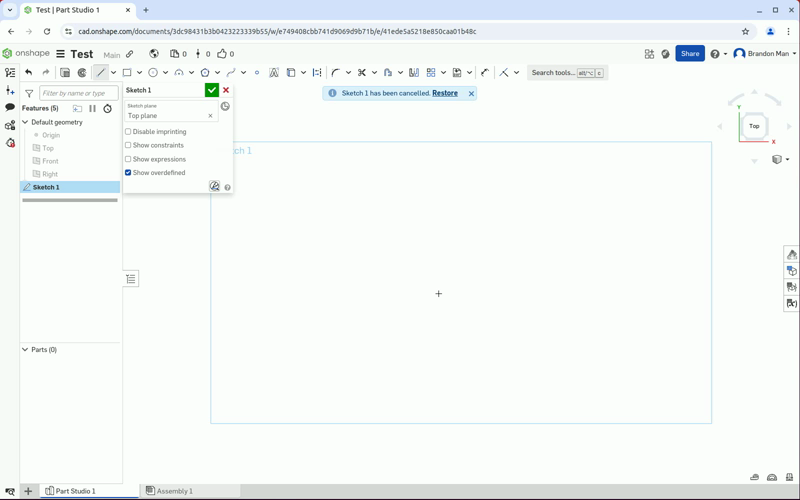
key_up(shift)
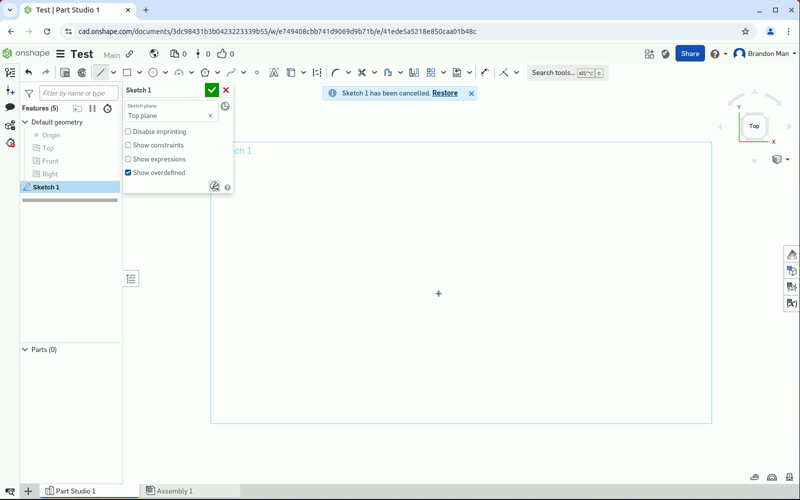
key_down(shift)
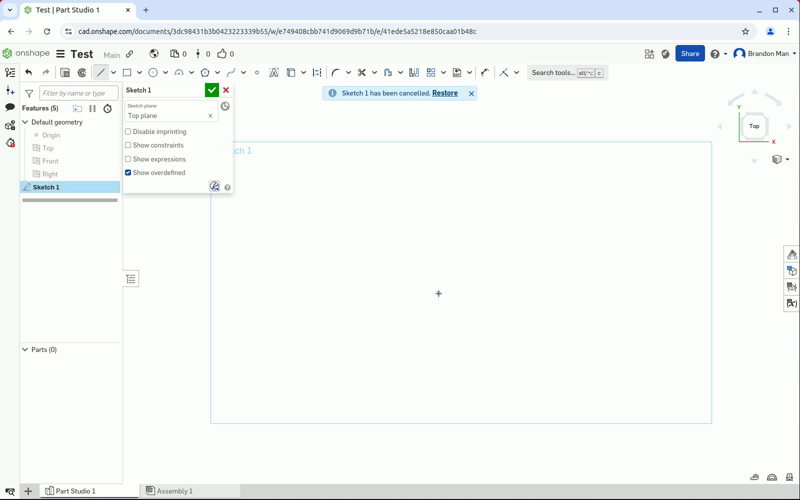
mouse_move(558, 293)
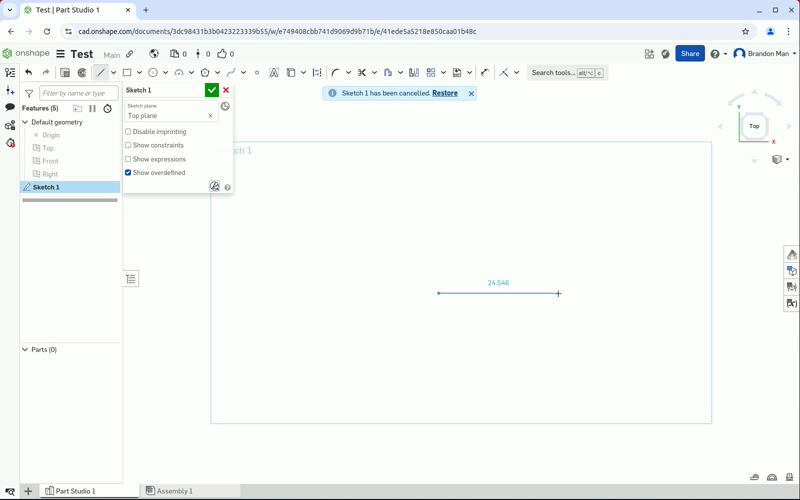
click(558, 293)
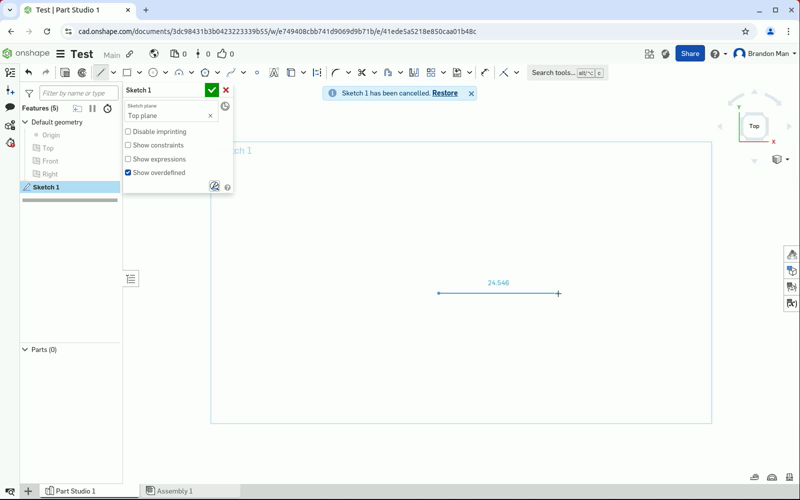
key_up(shift)
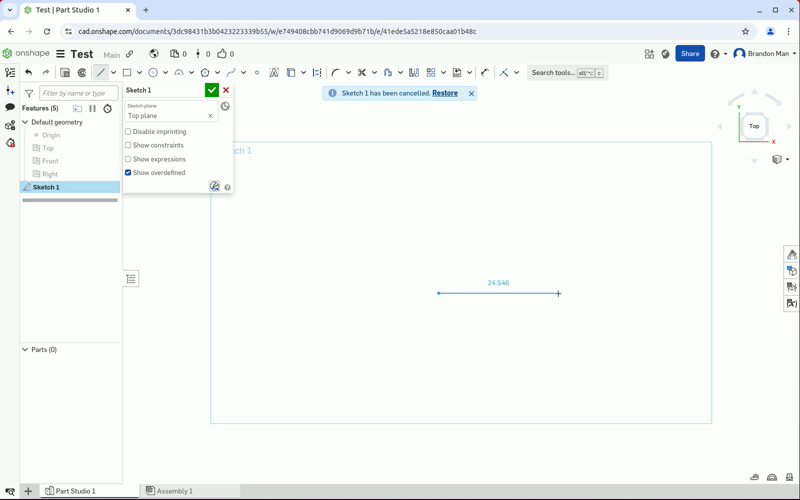
key_down(shift)
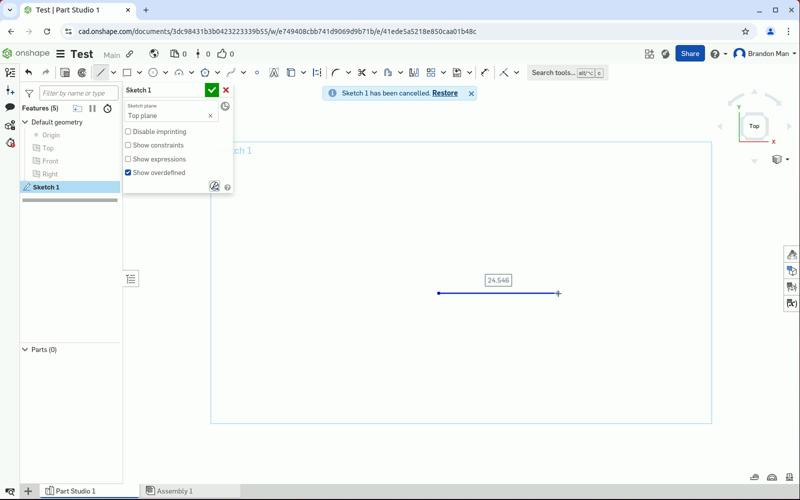
mouse_move(588, 293)
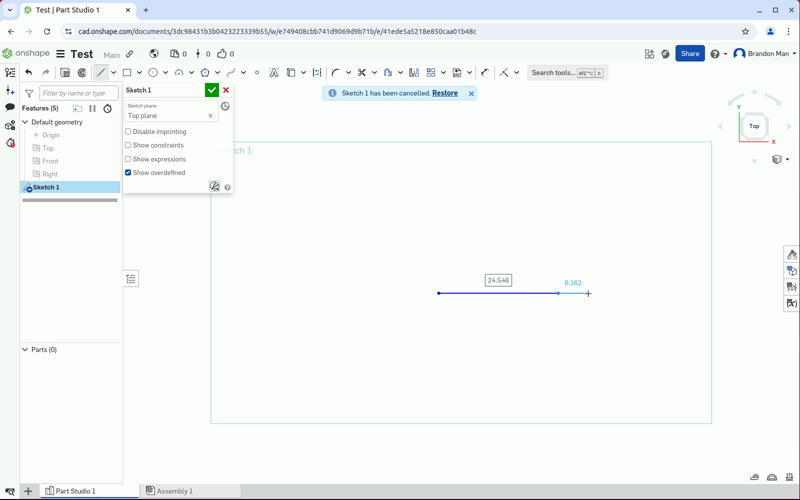
mouse_move(558, 272)
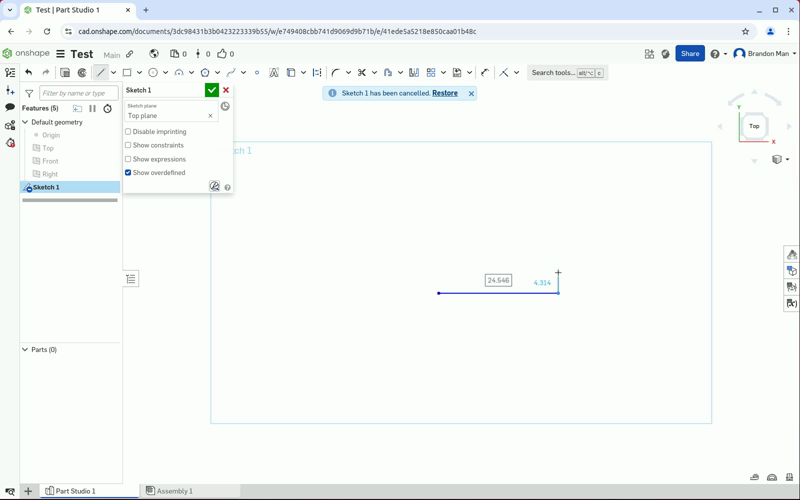
click(558, 272)
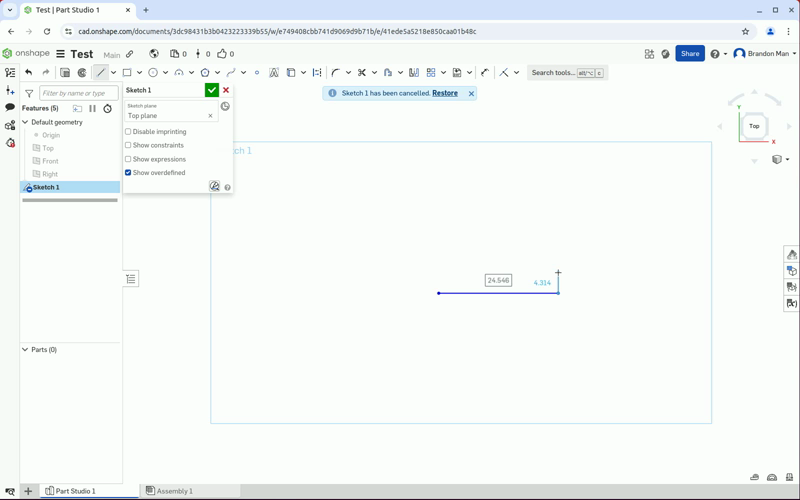
key_up(shift)
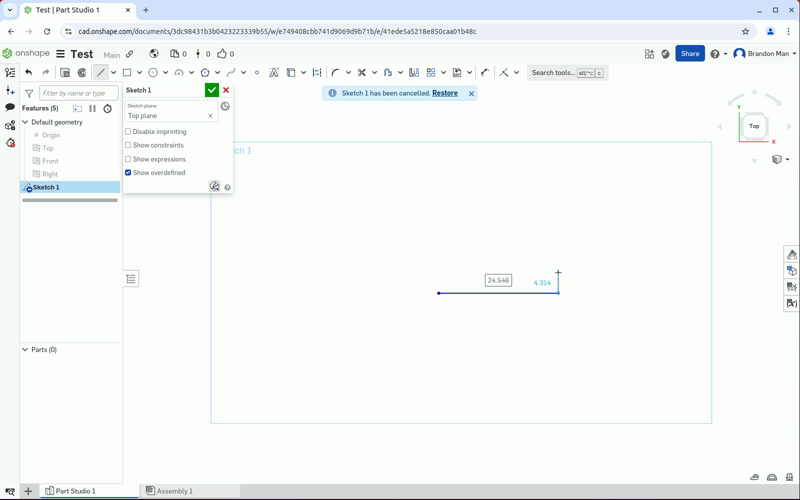
key_down(shift)
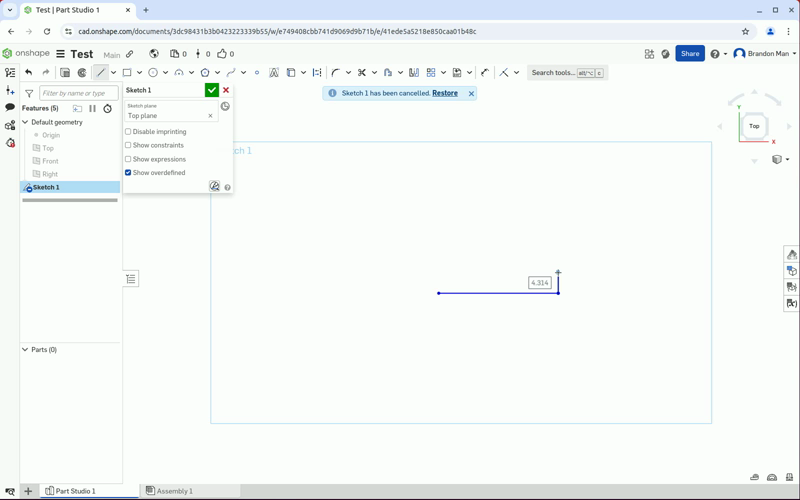
mouse_move(438, 272)
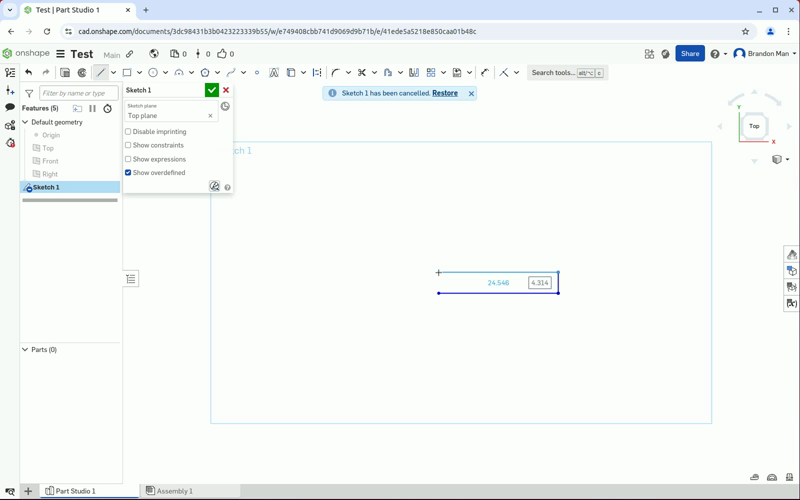
click(438, 272)
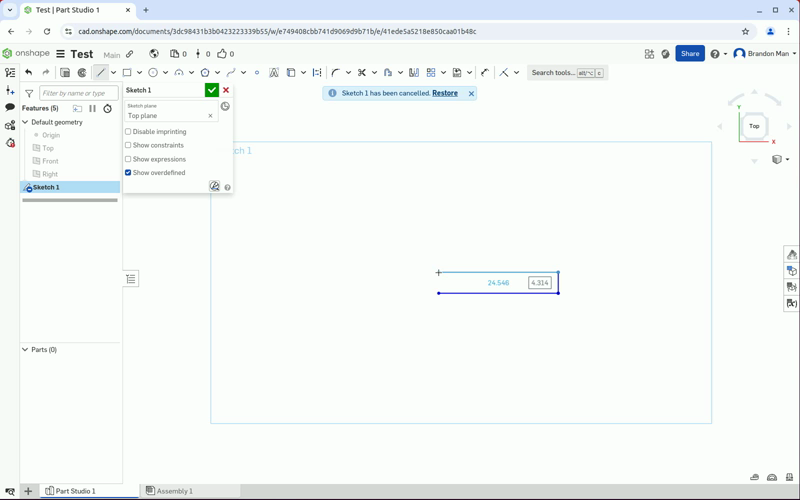
key_up(shift)
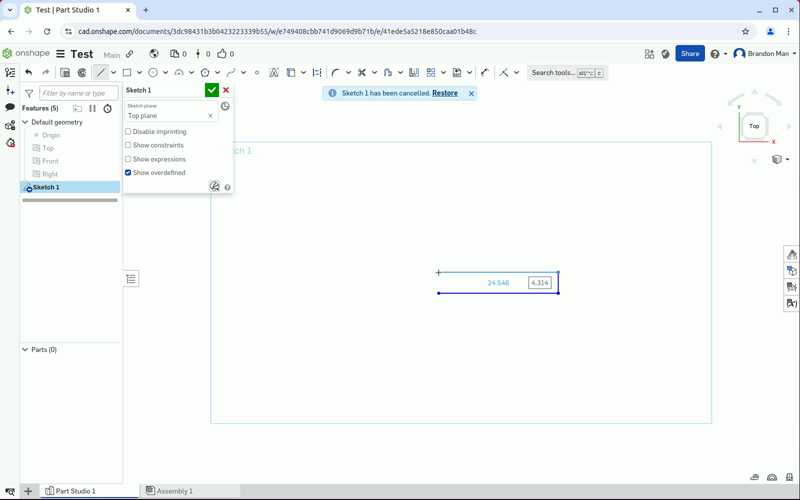
mouse_move(468, 272)
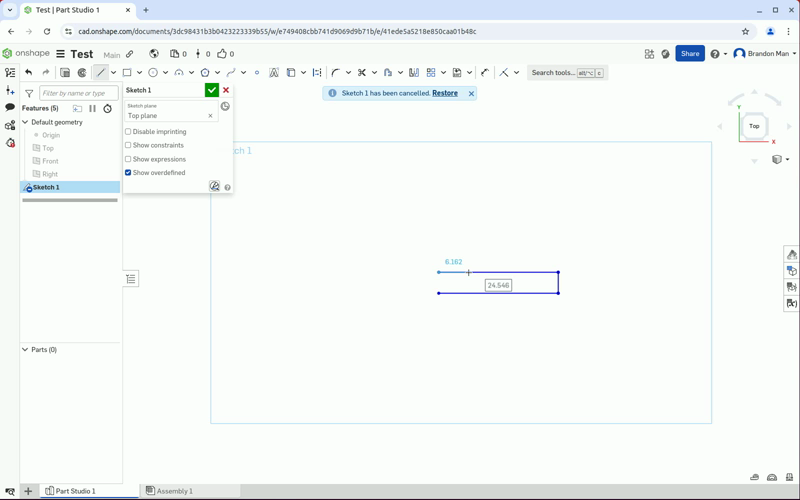
key_down(shift)
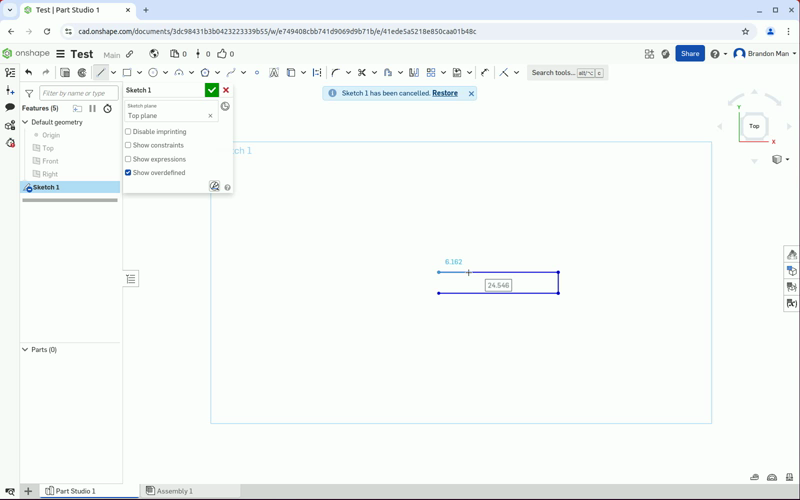
mouse_move(438, 293)
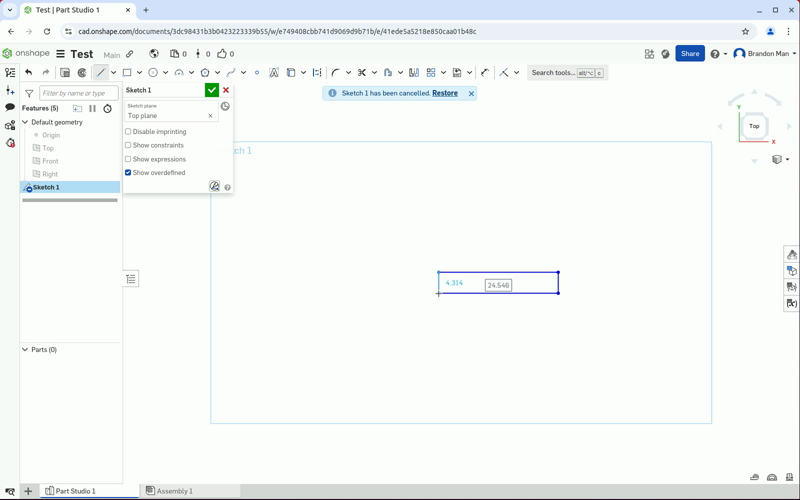
key_up(shift)
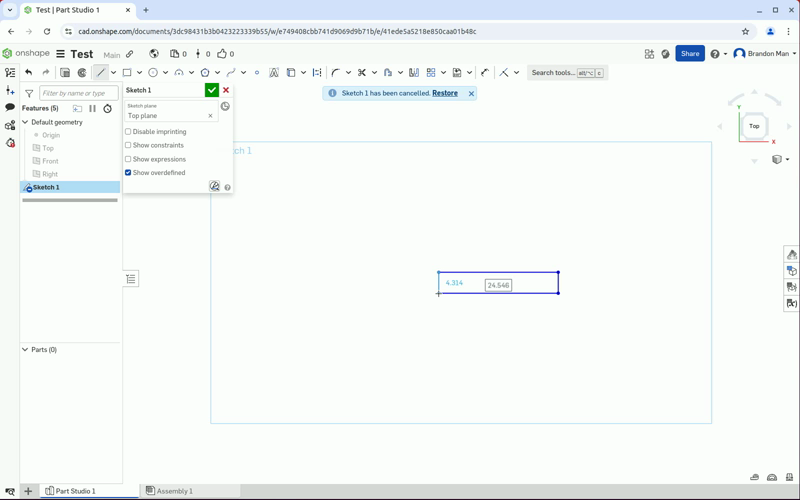
click(438, 293)
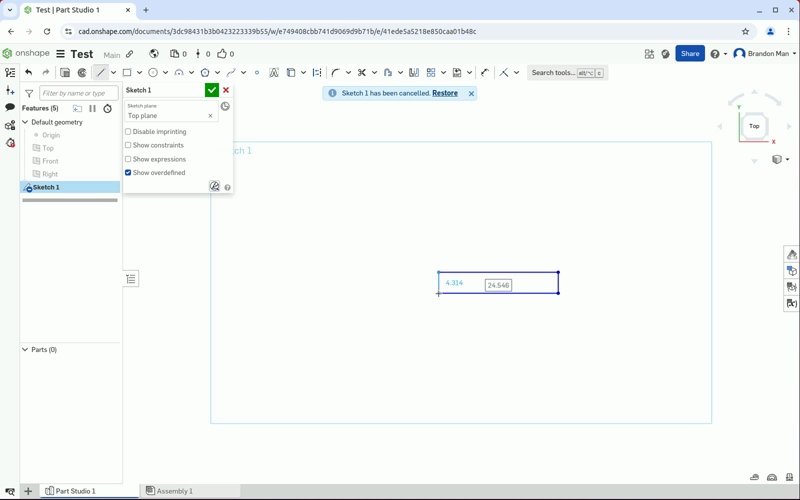
key(esc)
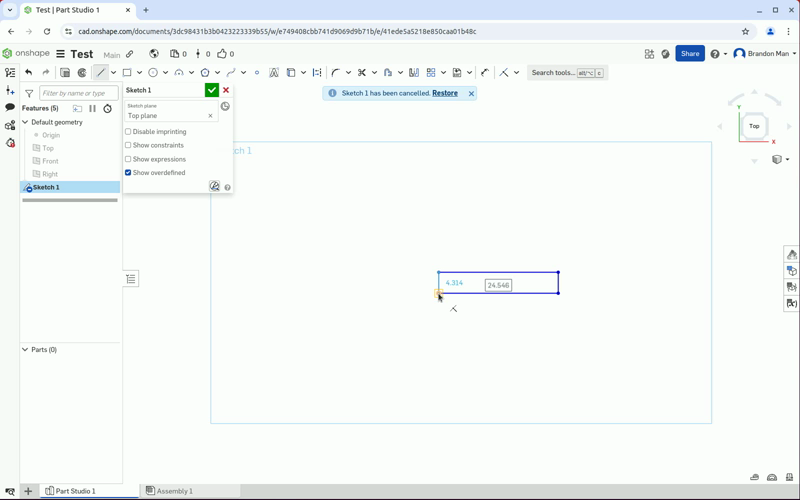
key(c)
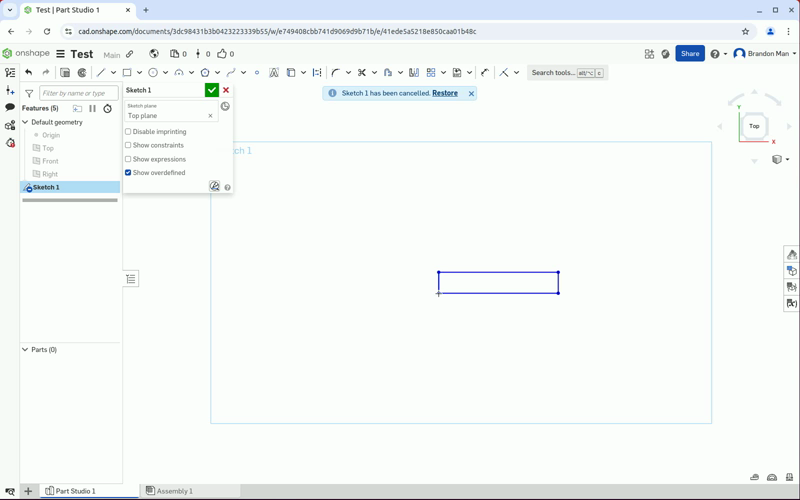
key_down(shift)
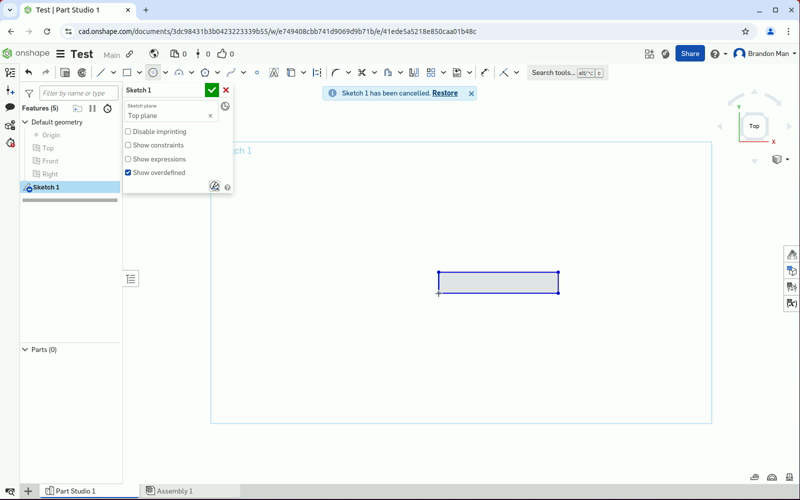
mouse_move(461, 283)
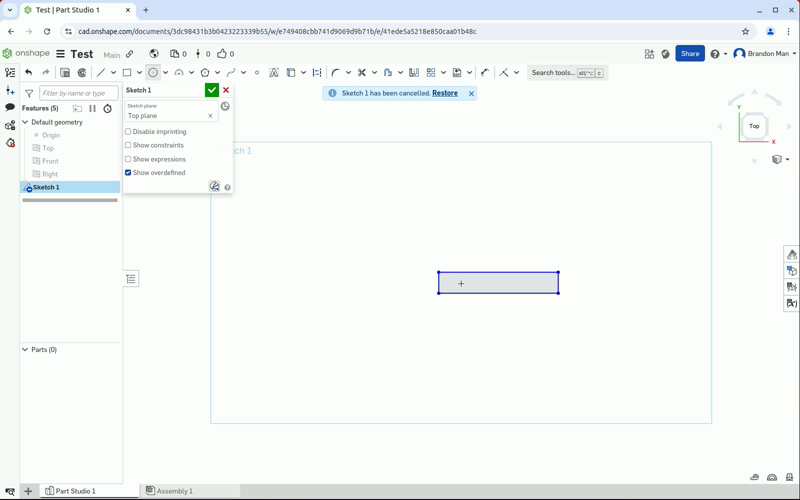
click(461, 283)
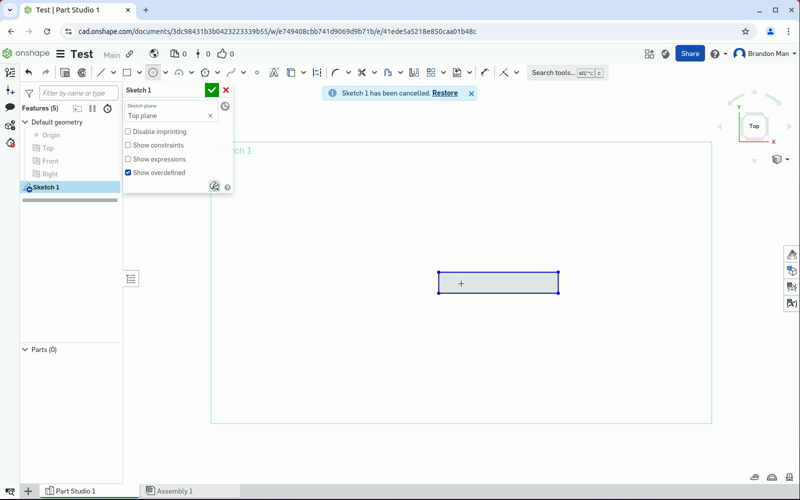
key_up(shift)
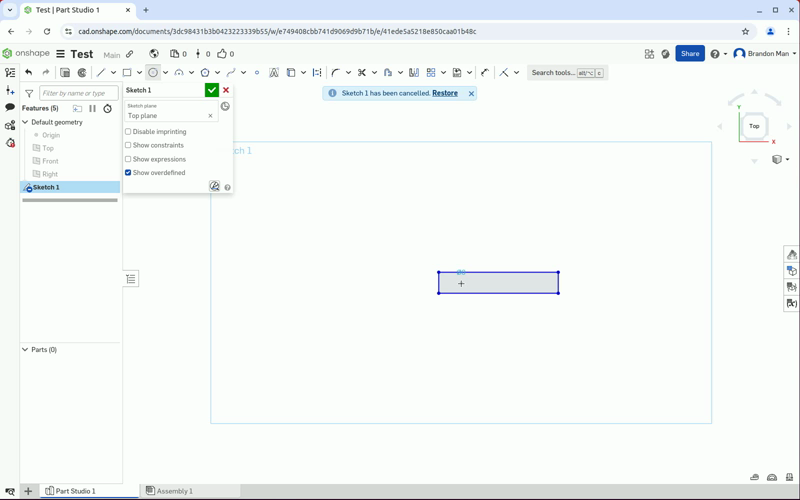
mouse_move(469, 283)
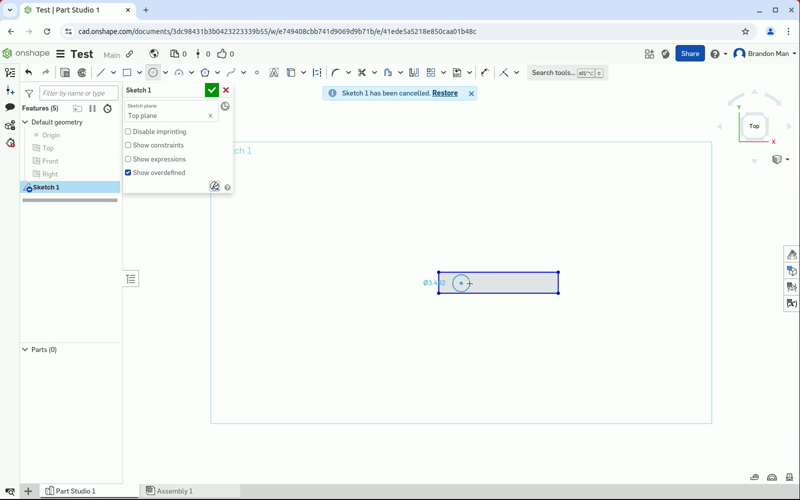
click(469, 283)
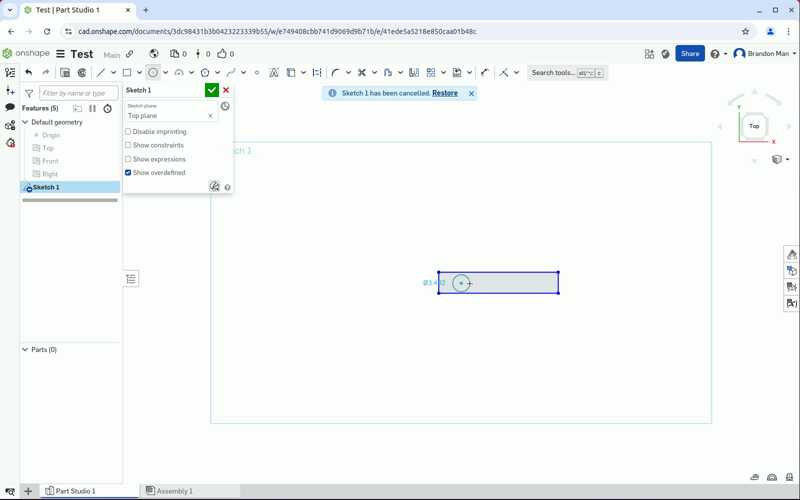
key(esc)
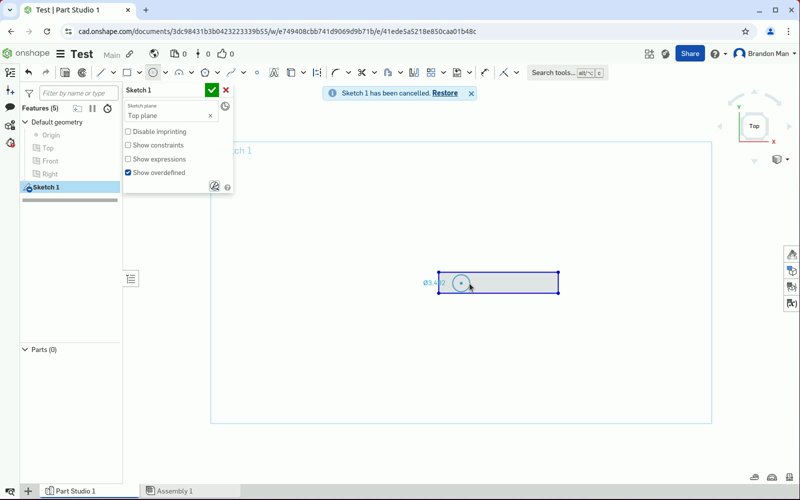
key(c)
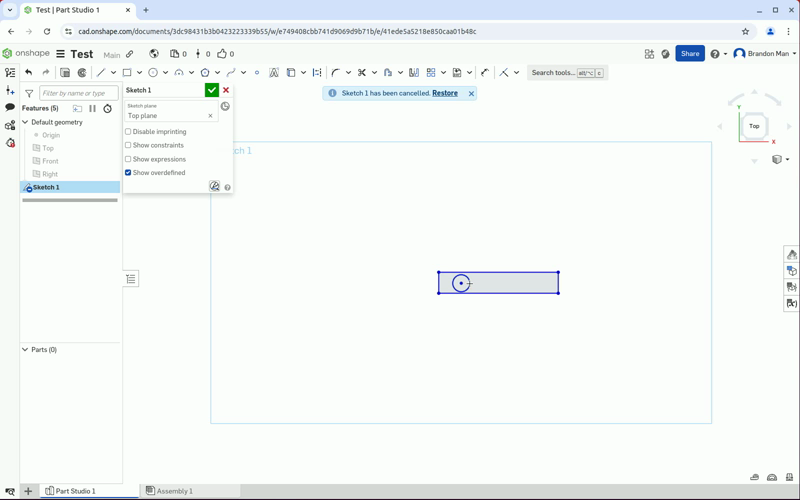
key_down(shift)
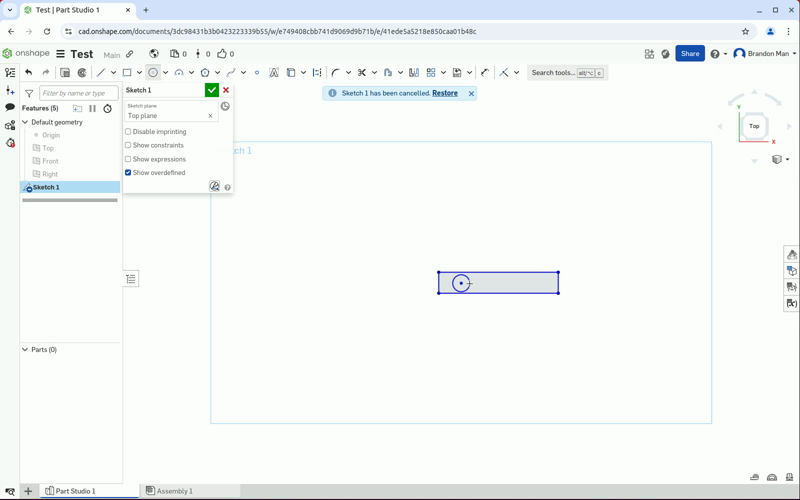
mouse_move(498, 283)
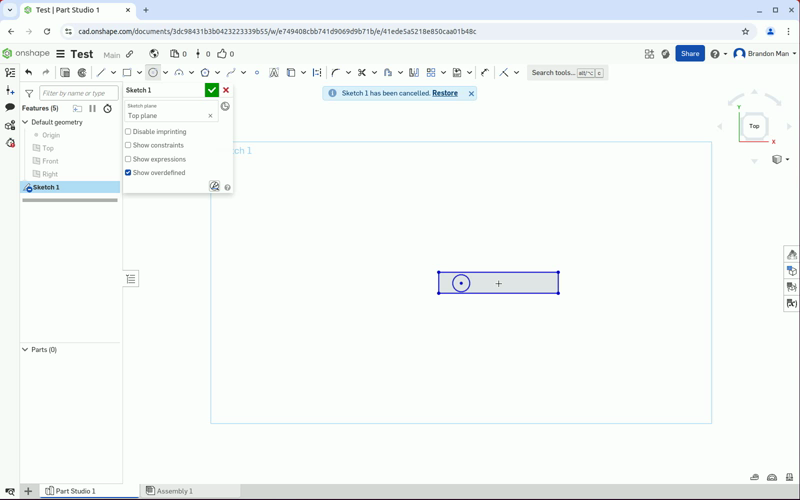
click(498, 283)
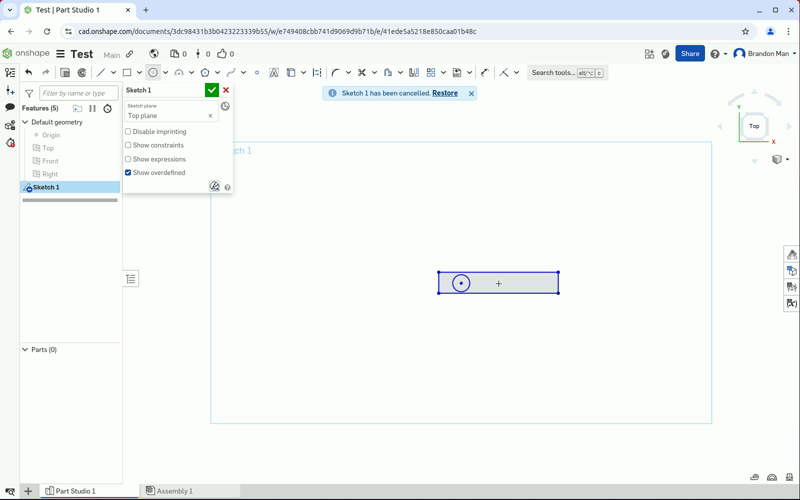
key_up(shift)
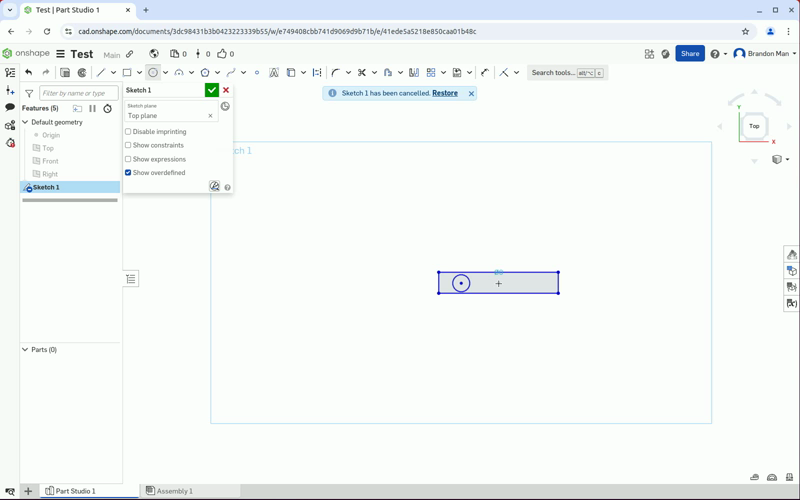
mouse_move(507, 283)
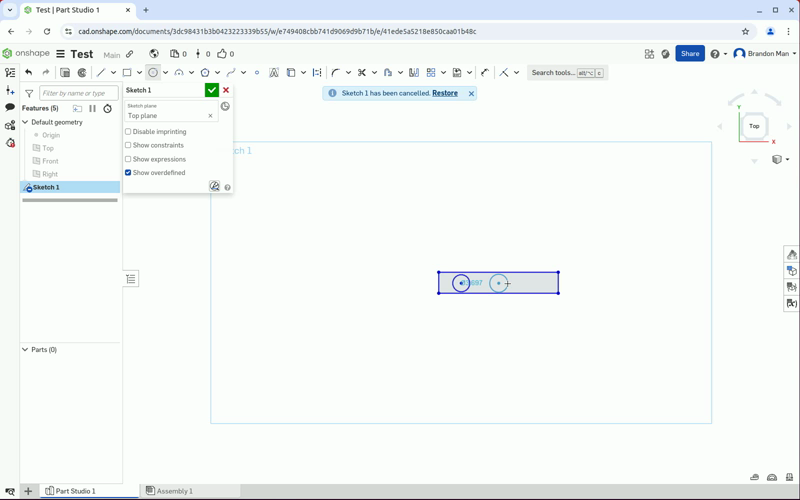
click(507, 283)
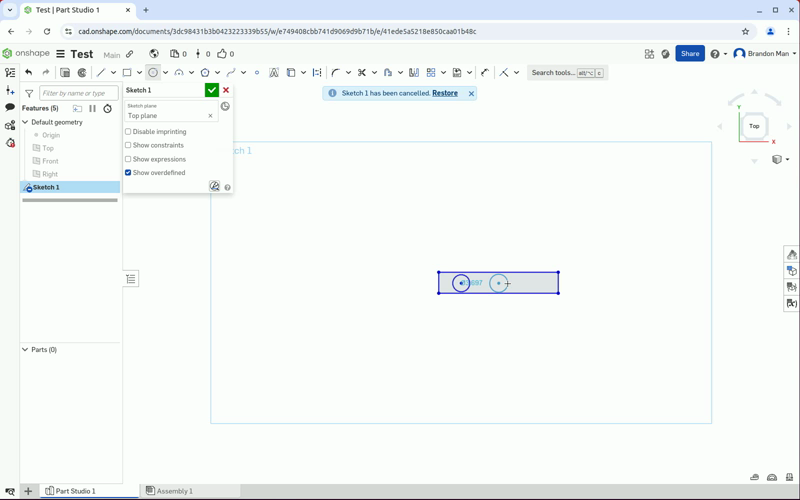
key(esc)
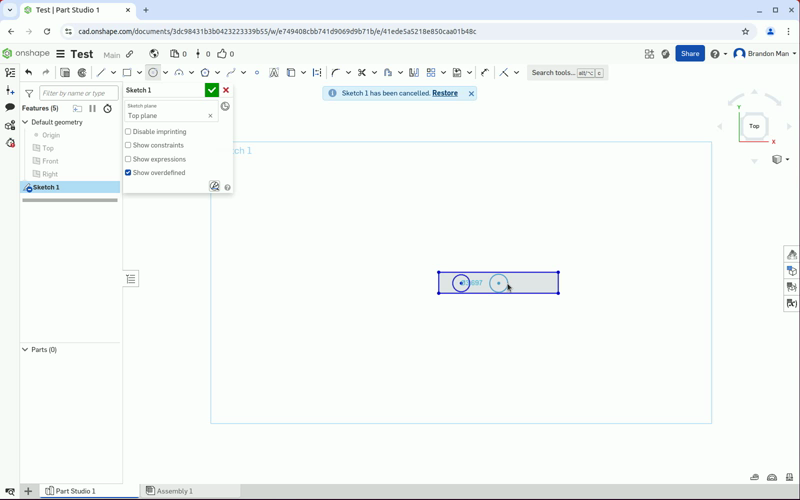
key(c)
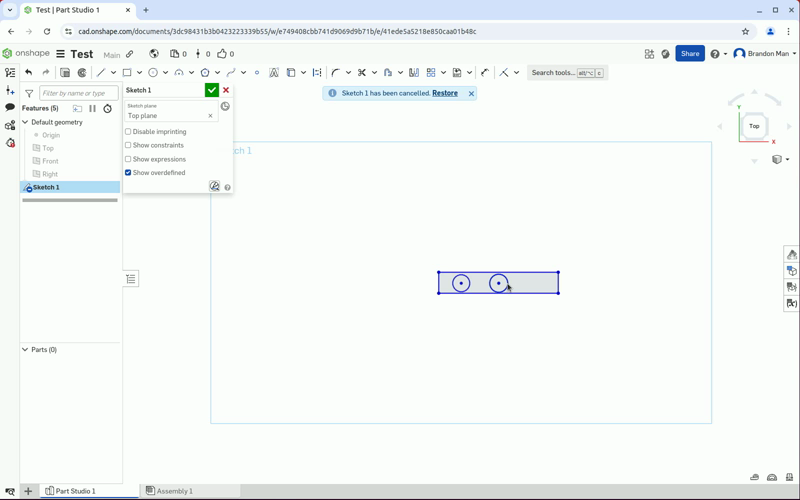
key_down(shift)
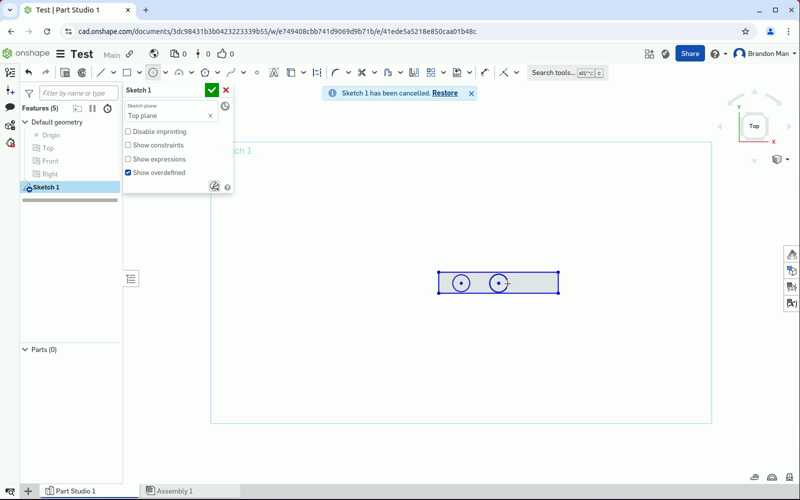
mouse_move(535, 283)
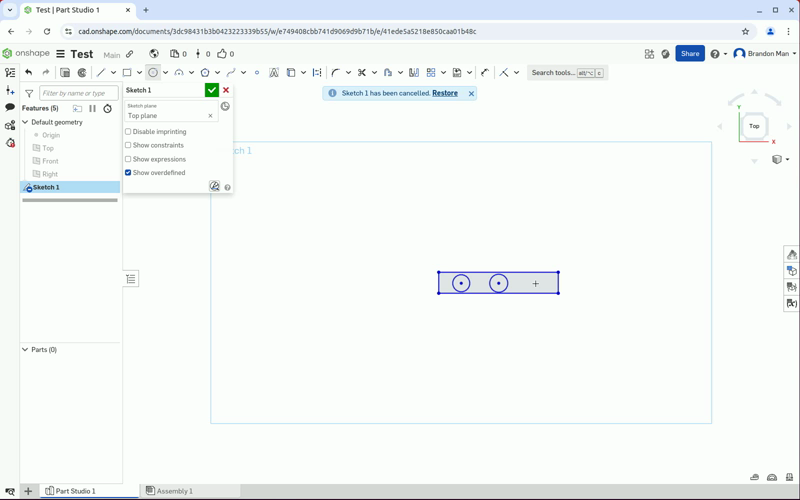
click(535, 283)
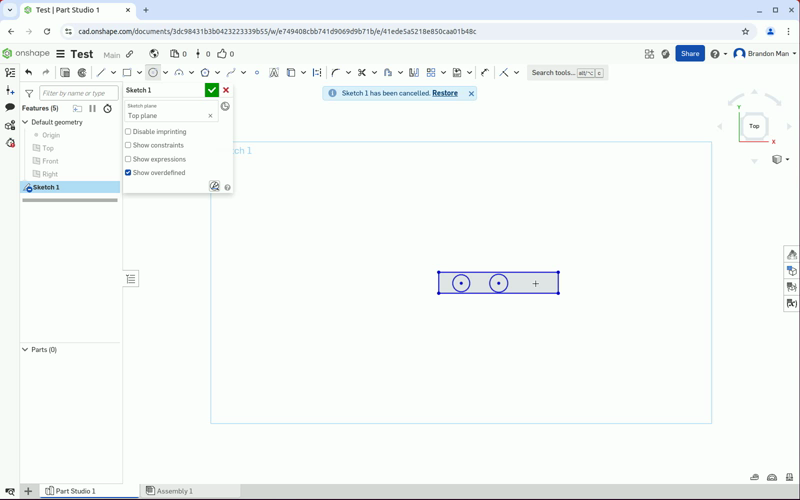
key_up(shift)
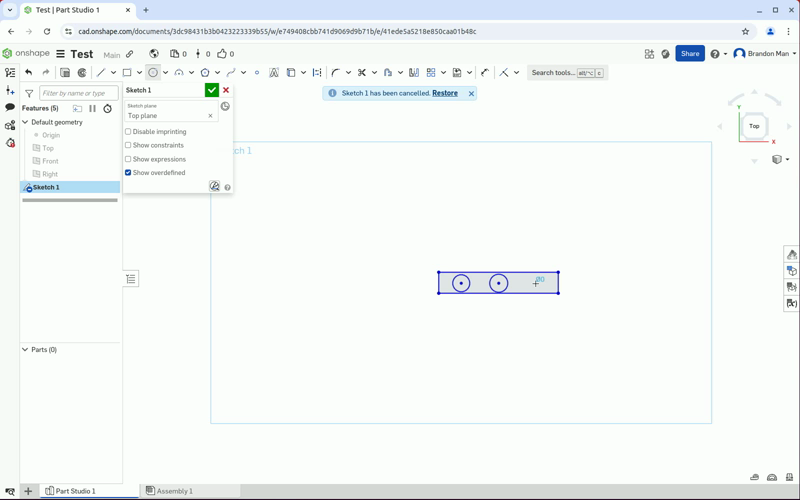
mouse_move(544, 283)
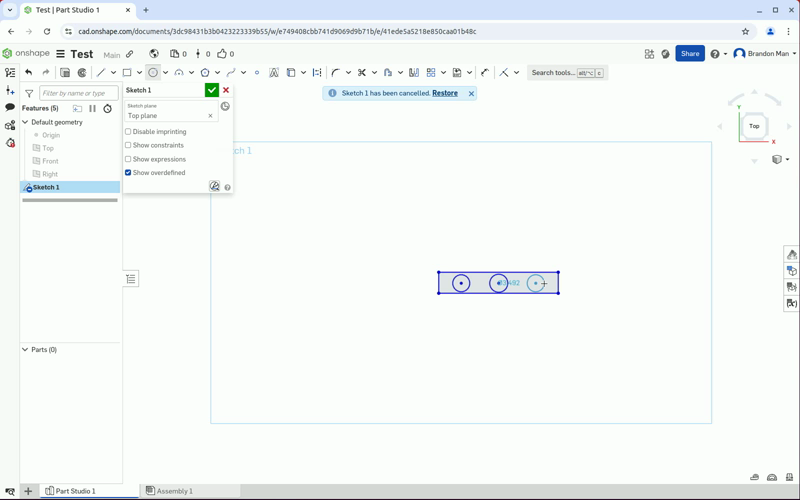
click(544, 283)
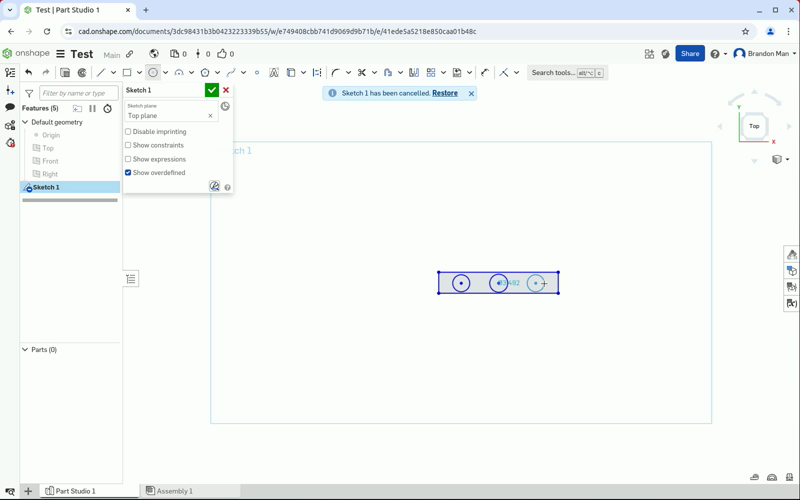
key(esc)
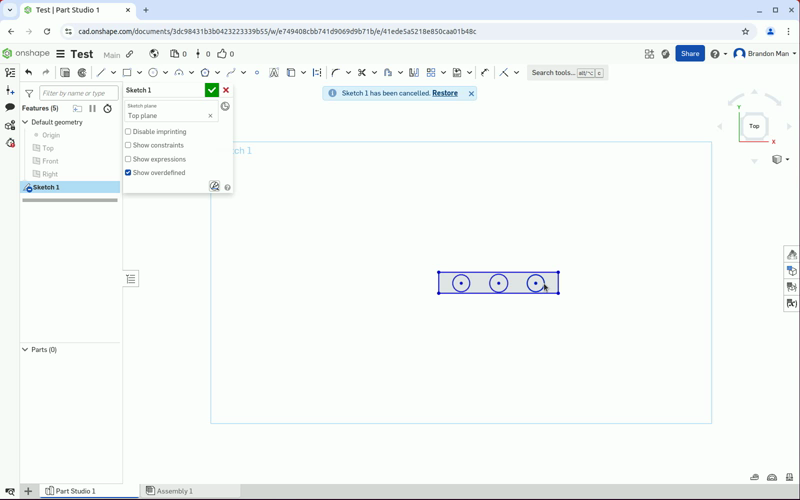
mouse_move(525, 286)
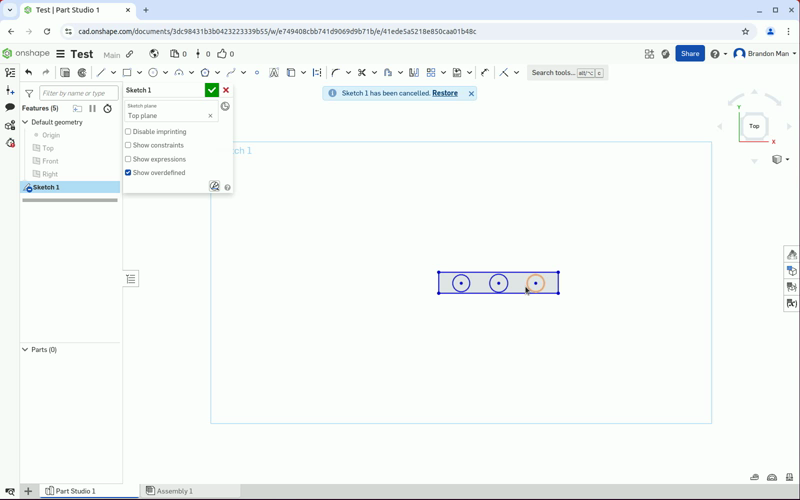
click(525, 286)
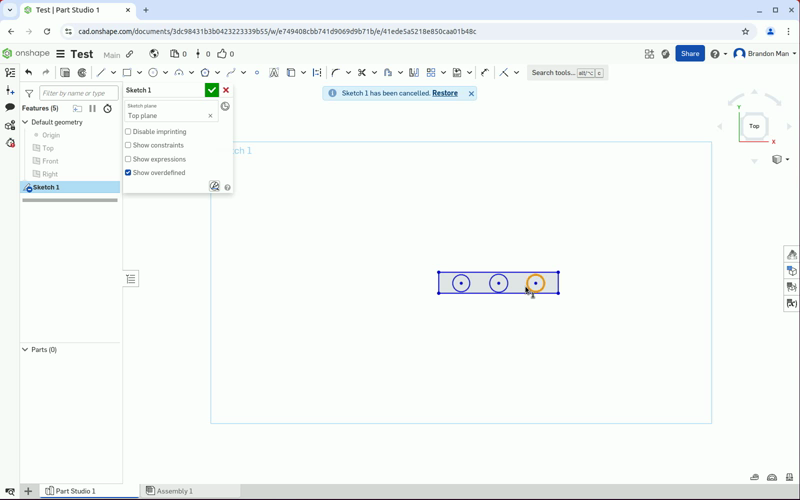
mouse_move(73, 352)
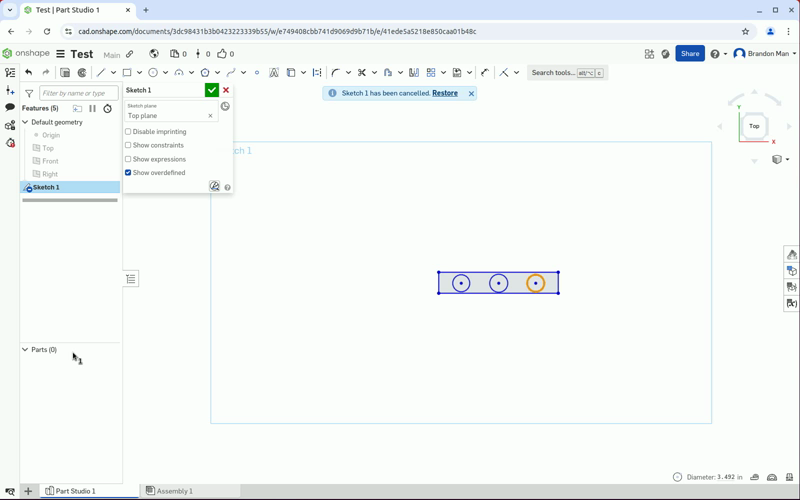
key(shift+y)
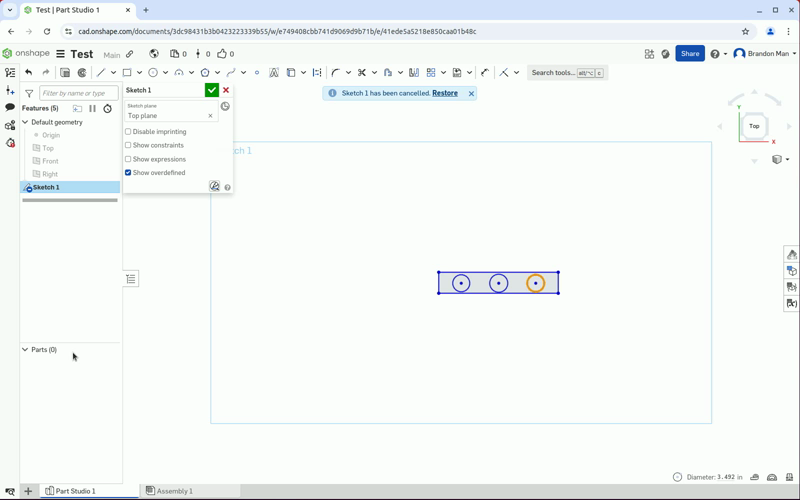
key(shift+e)
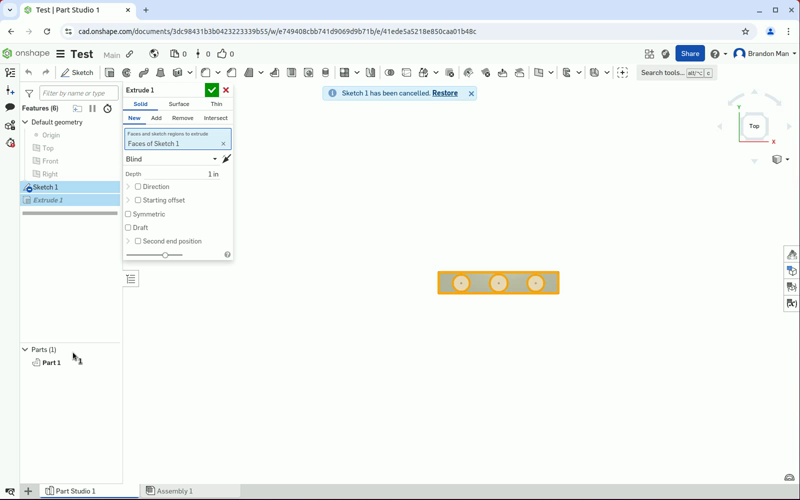
mouse_move(143, 106)
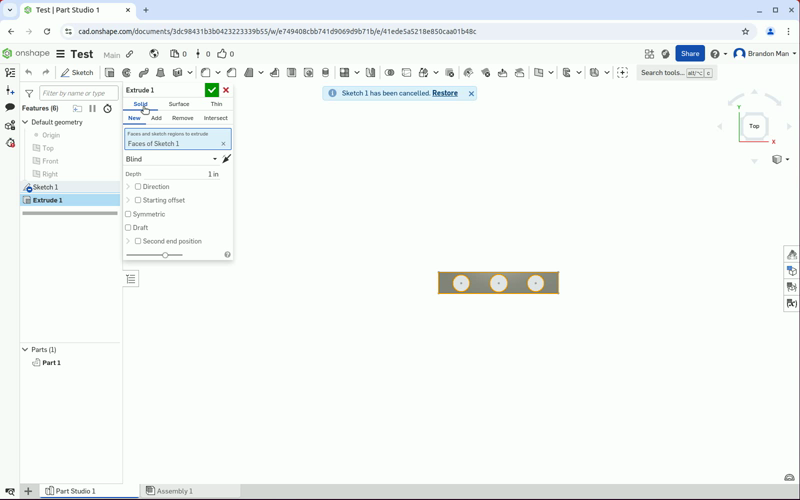
click(143, 106)
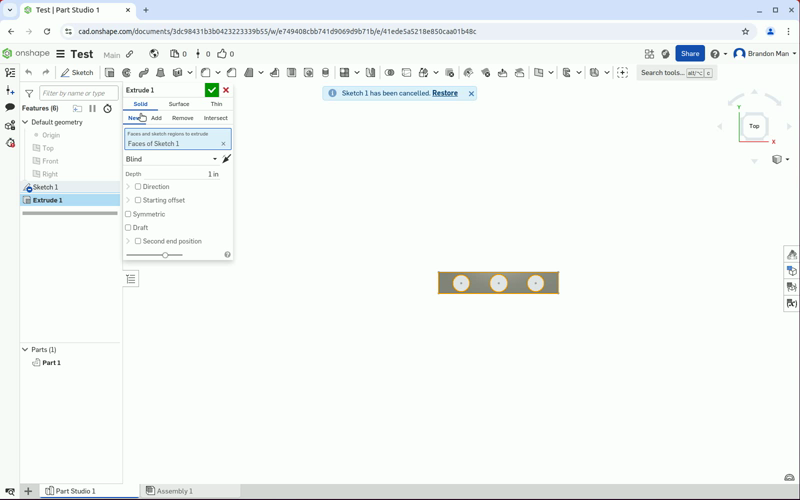
mouse_move(137, 120)
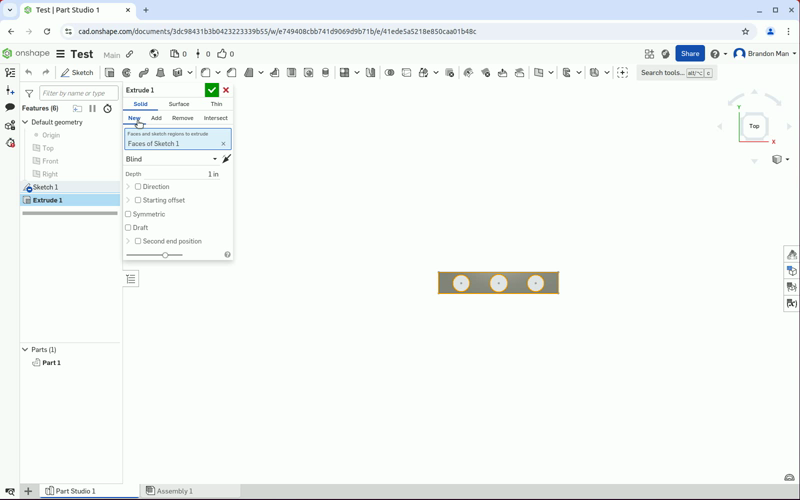
click(137, 120)
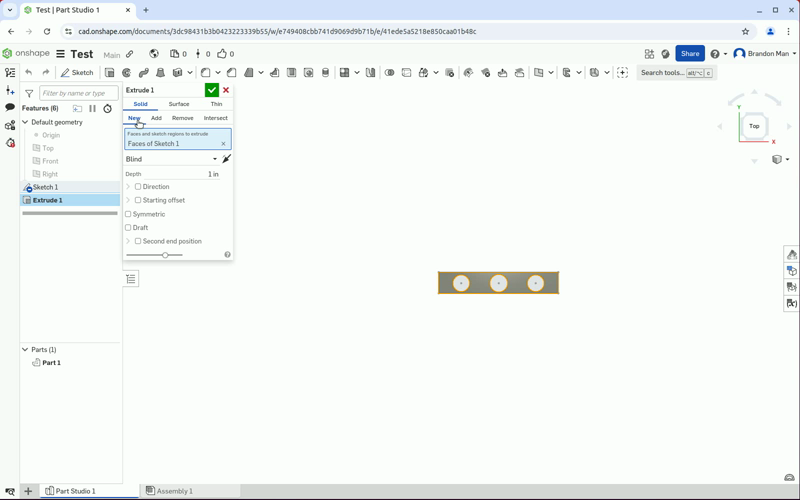
key(tab, 4)
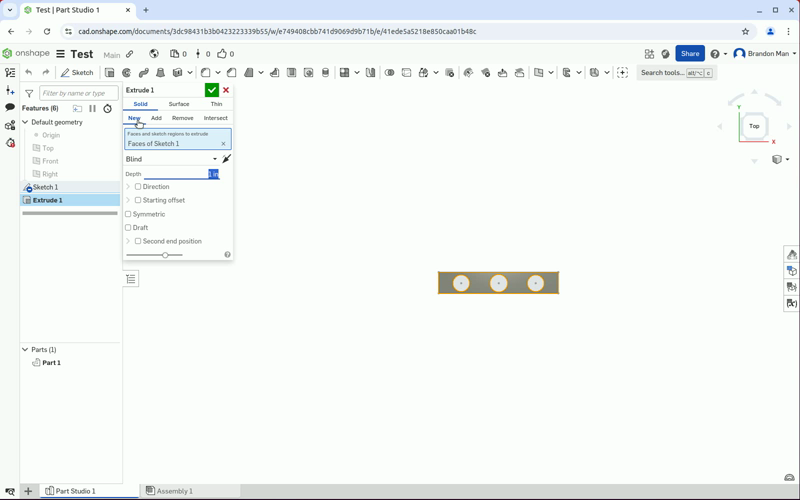
text(4.092)
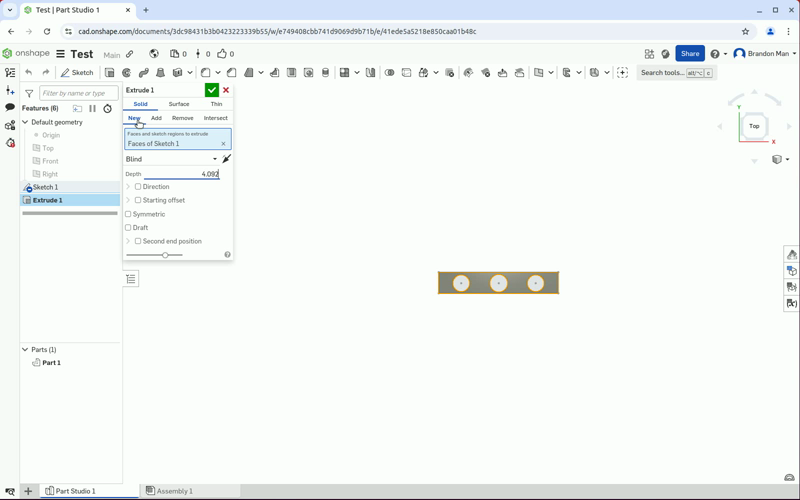
key(enter)
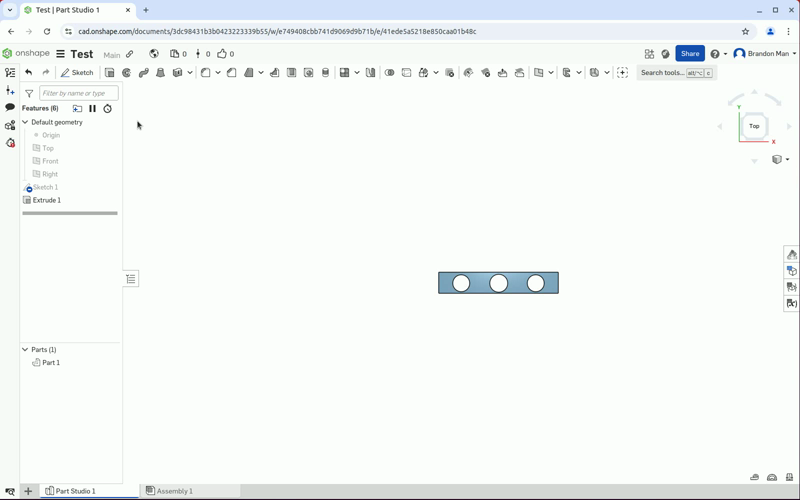
key(shift+h)
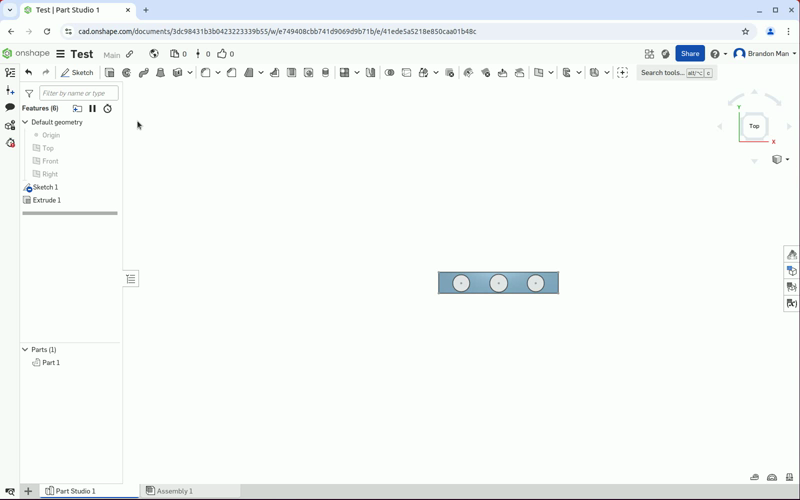
key(shift+h)
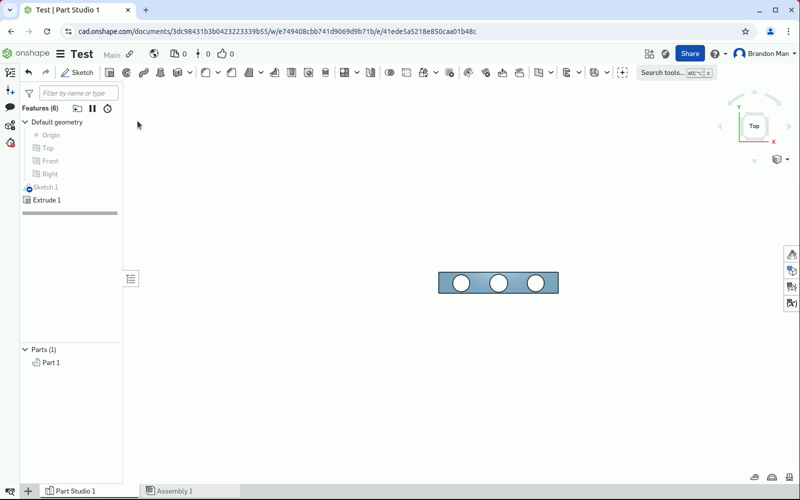
mouse_move(73, 189)
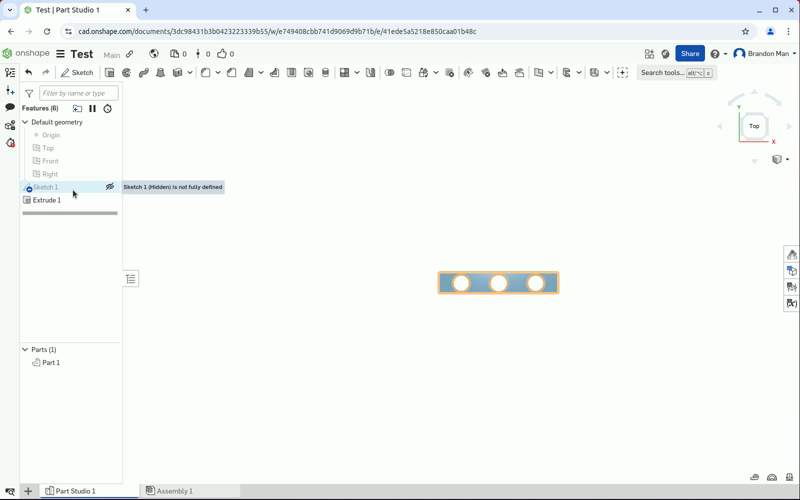
click(73, 189)
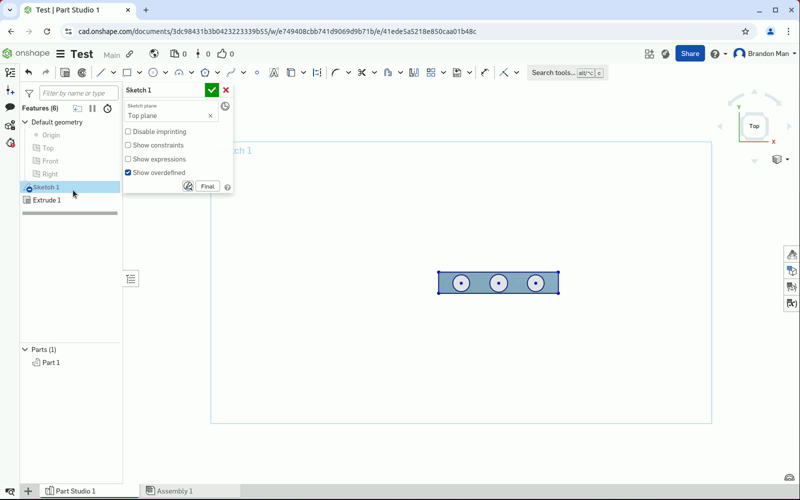
mouse_move(229, 92)
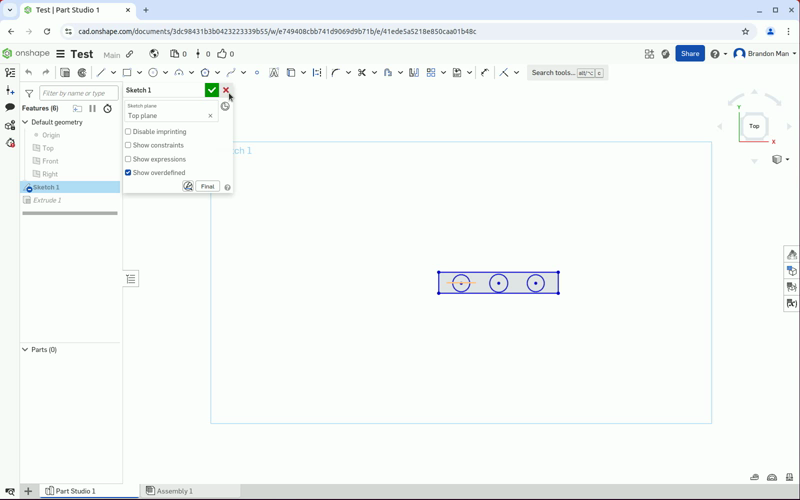
click(229, 92)
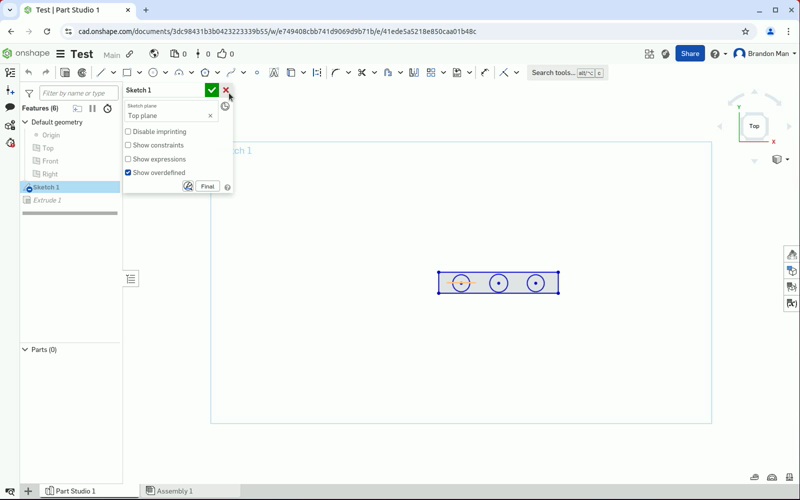
key(shift+s)
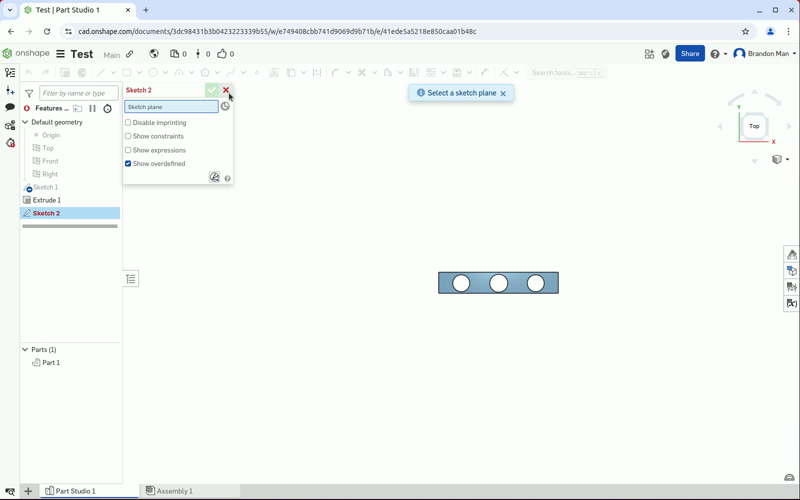
mouse_move(73, 150)
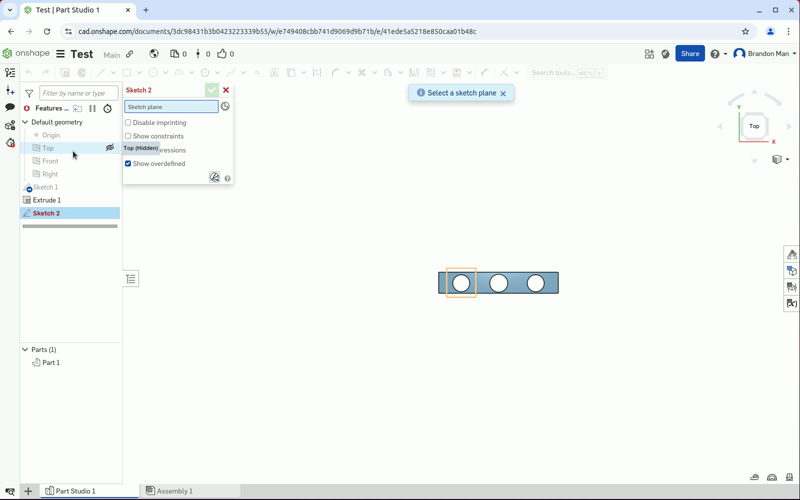
click(73, 150)
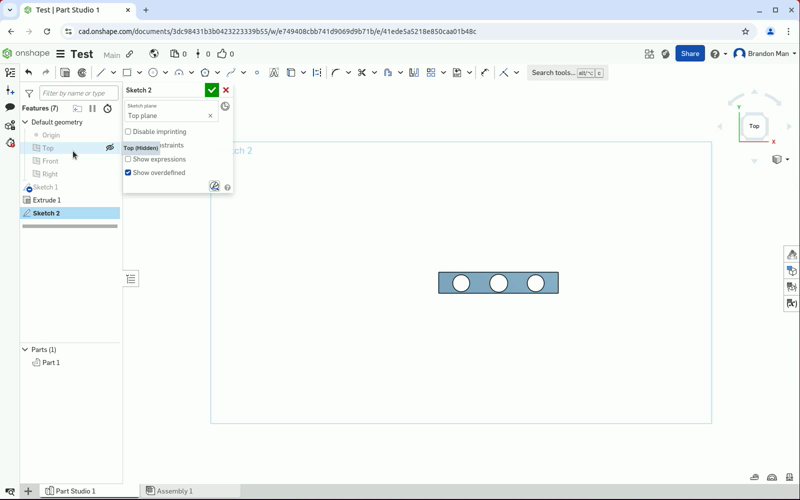
mouse_move(73, 352)
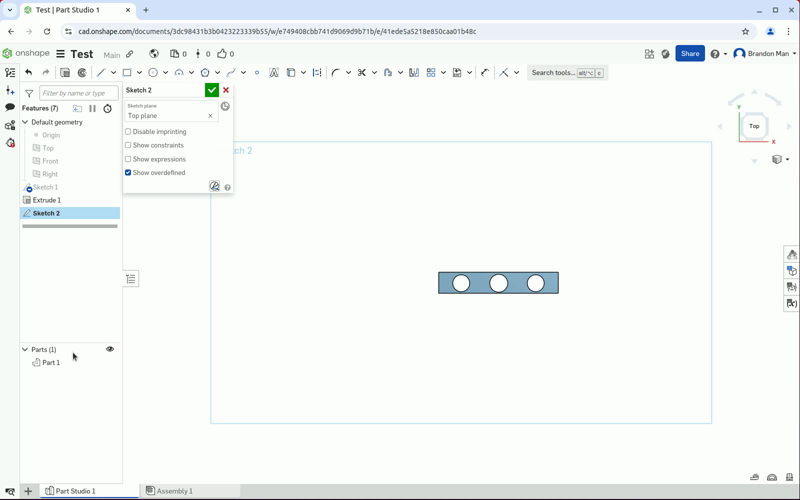
key(y)
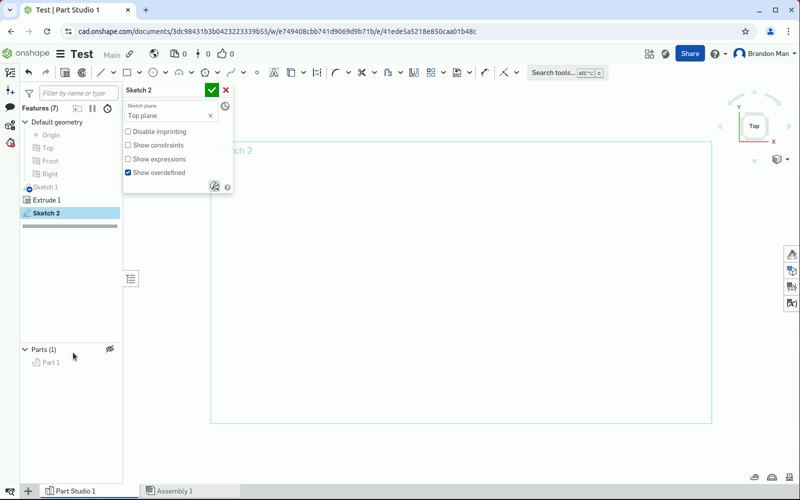
key(l)
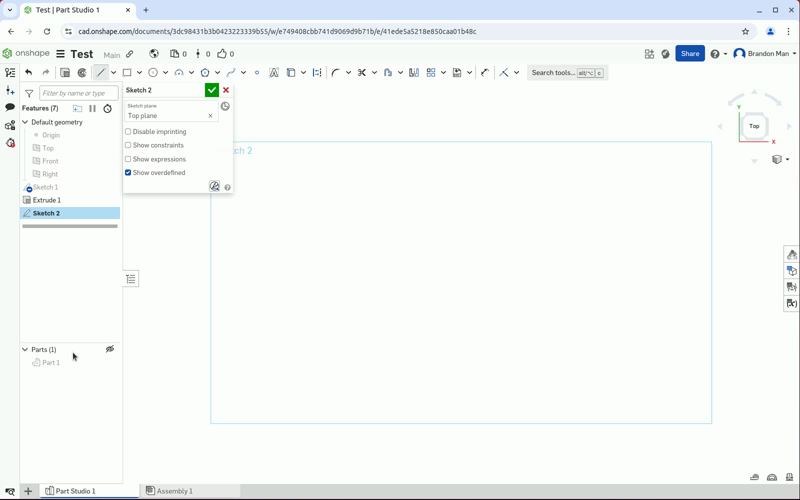
key_down(shift)
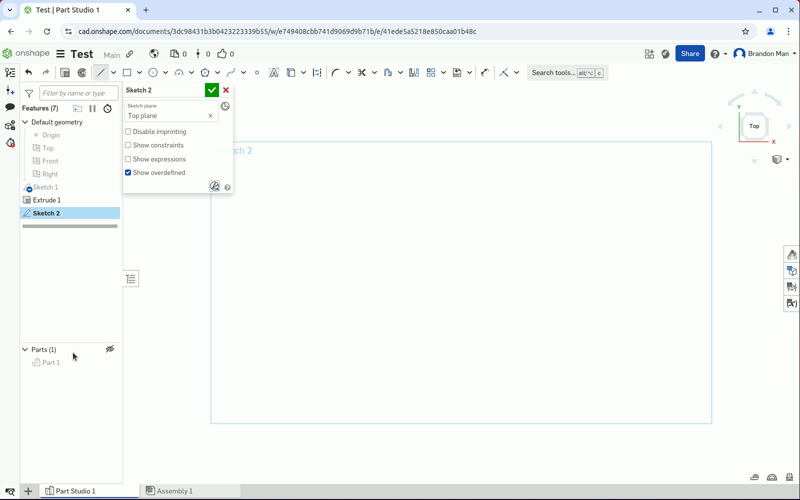
mouse_move(423, 320)
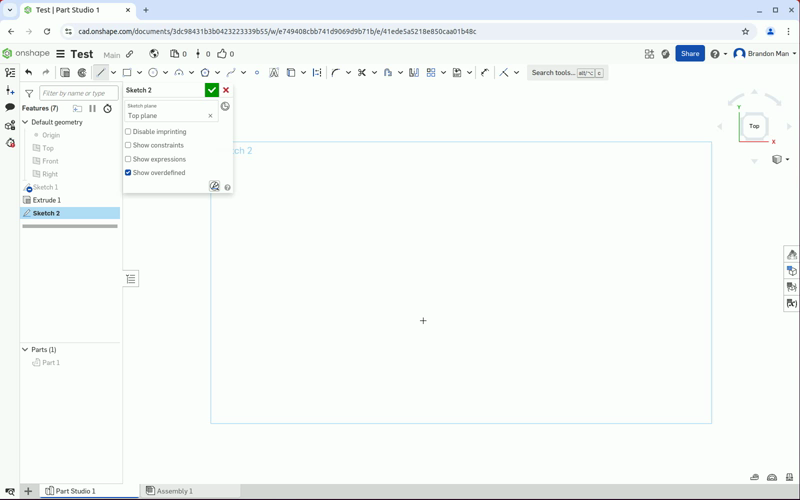
click(423, 320)
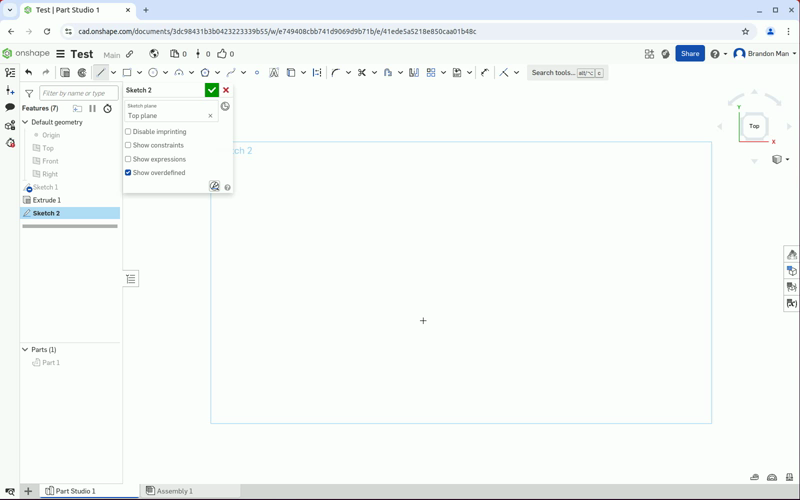
key_up(shift)
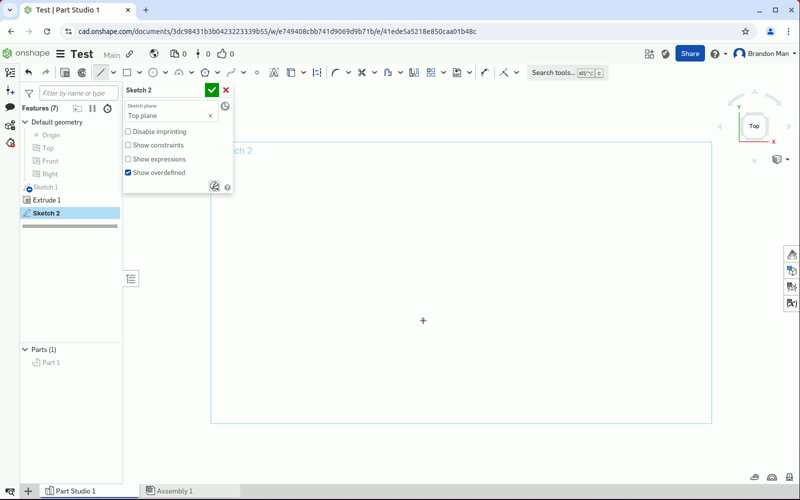
key_down(shift)
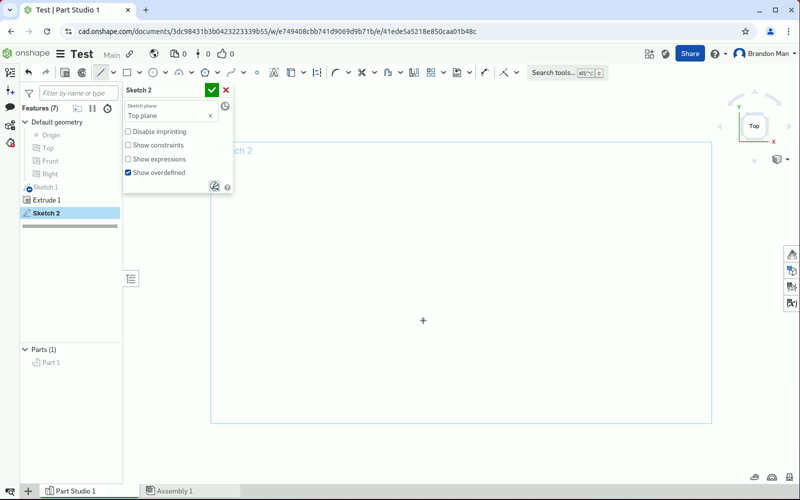
mouse_move(573, 320)
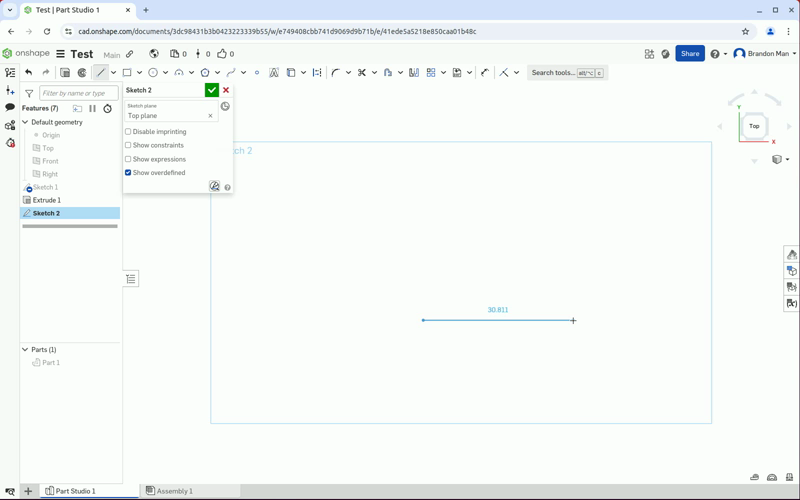
click(573, 320)
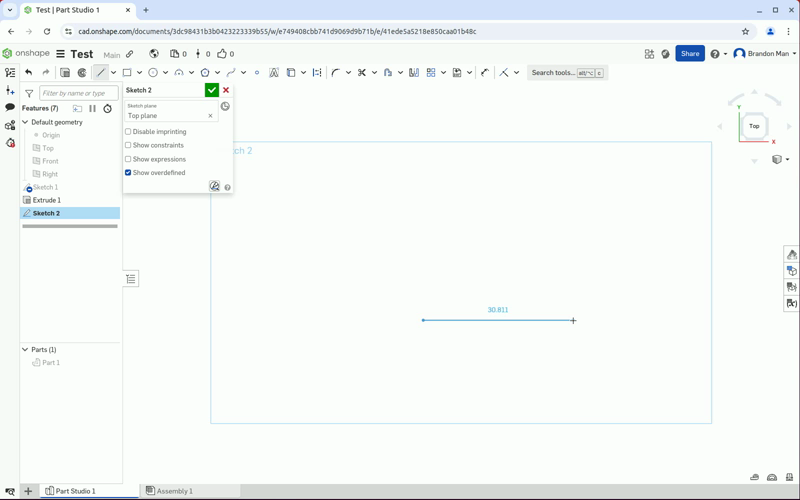
key_up(shift)
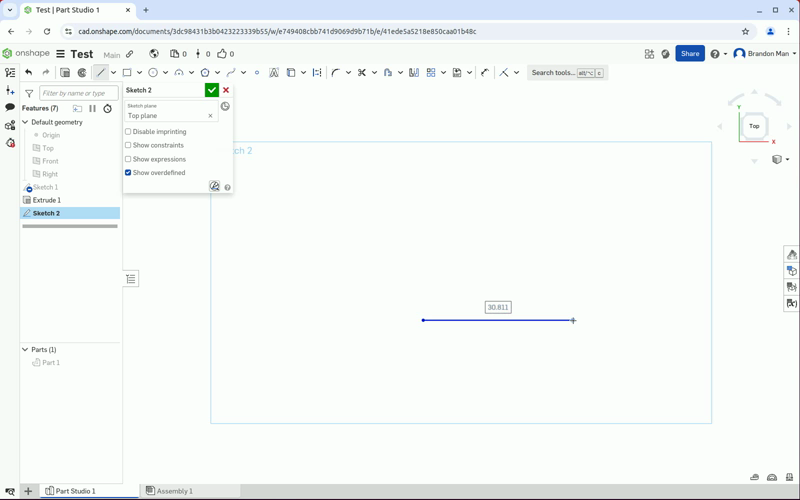
key_down(shift)
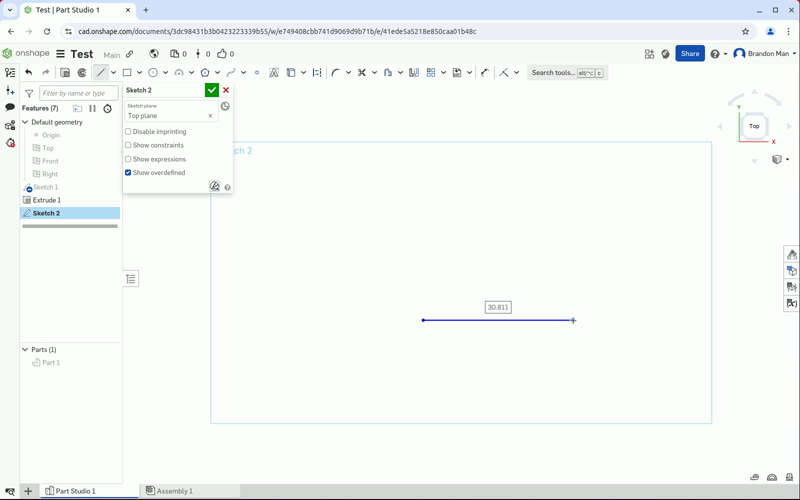
mouse_move(573, 244)
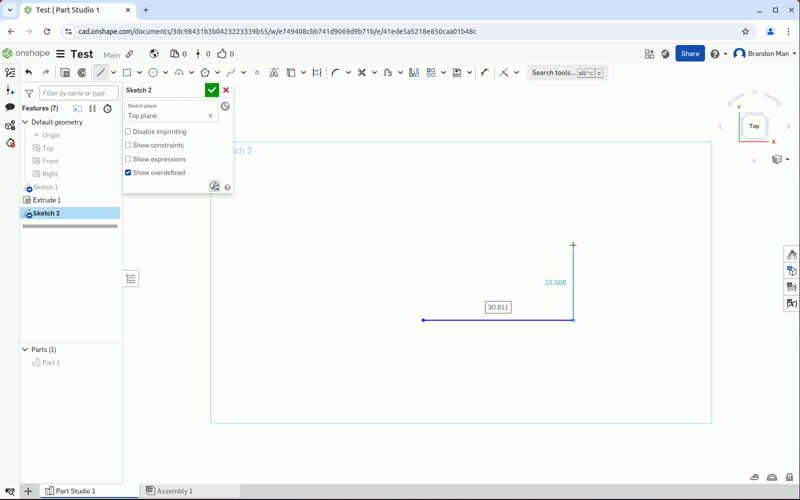
click(573, 244)
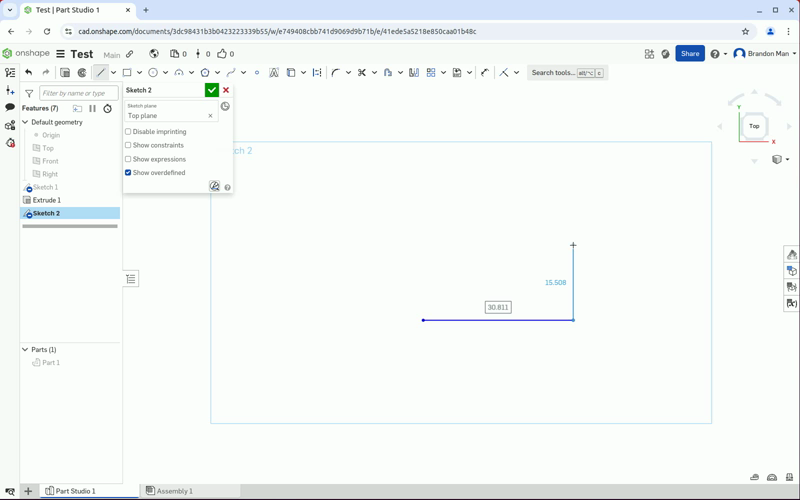
key_up(shift)
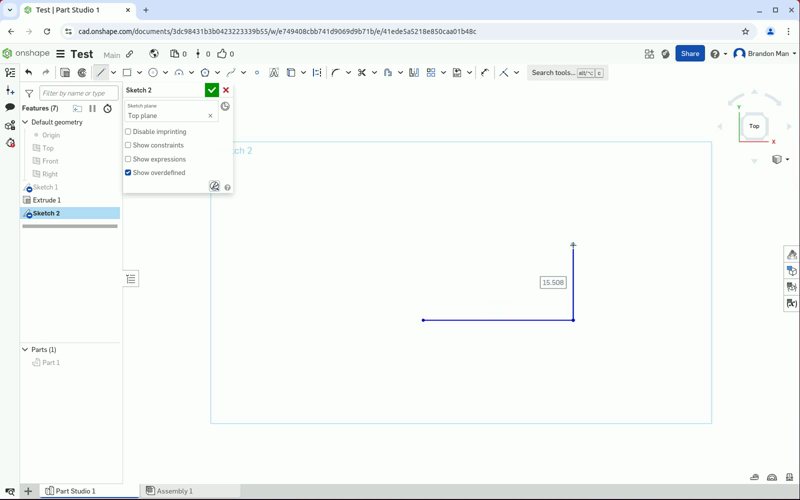
key_down(shift)
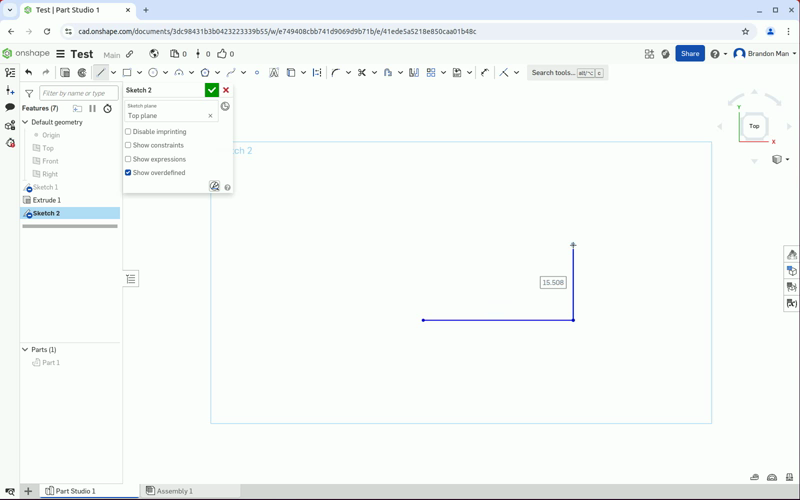
mouse_move(423, 244)
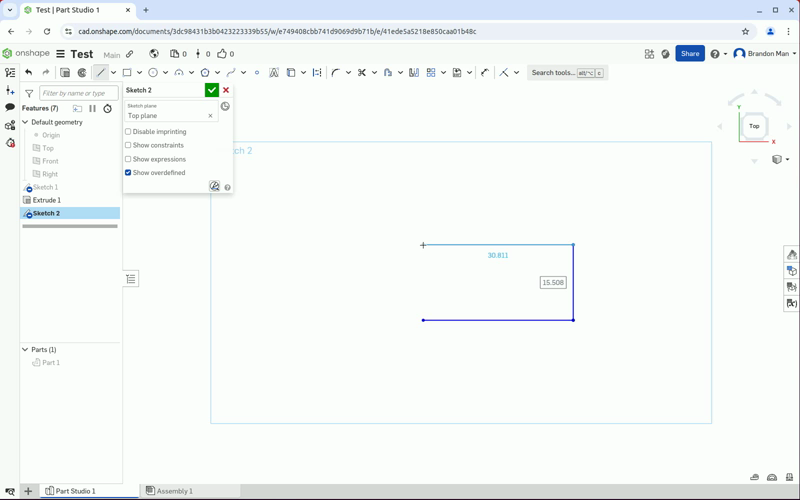
click(423, 244)
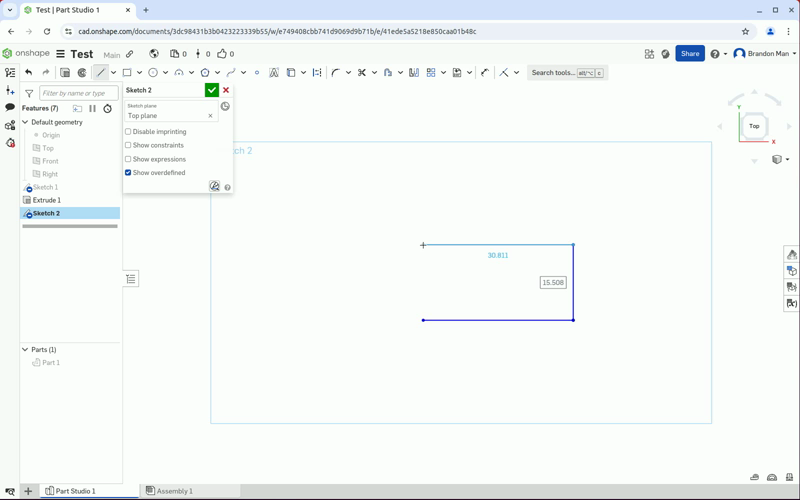
key_up(shift)
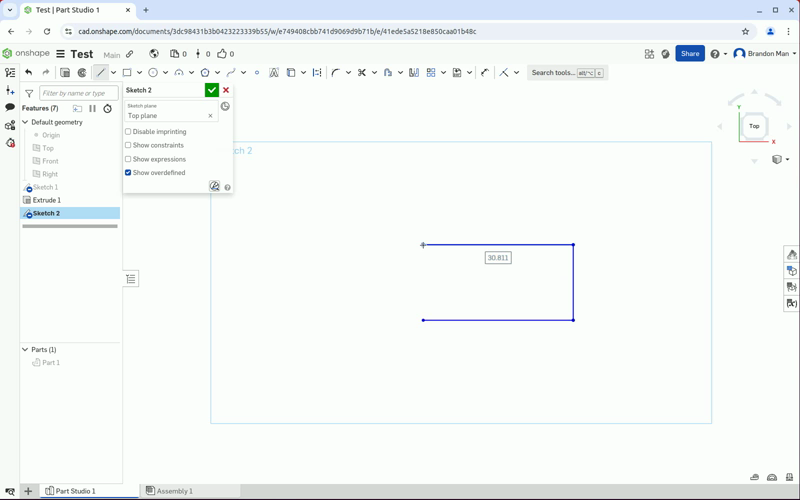
key_down(shift)
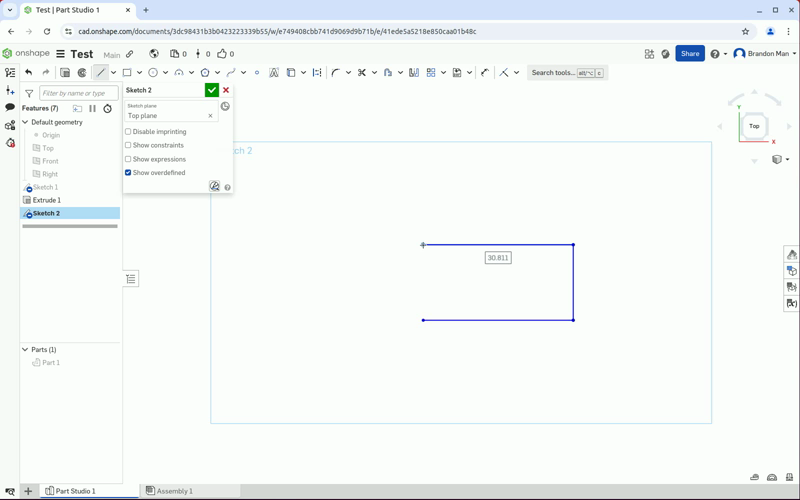
mouse_move(423, 320)
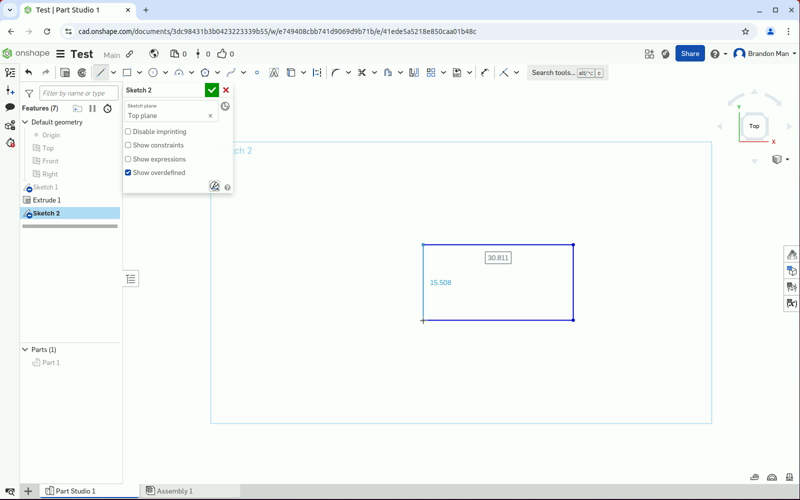
key_up(shift)
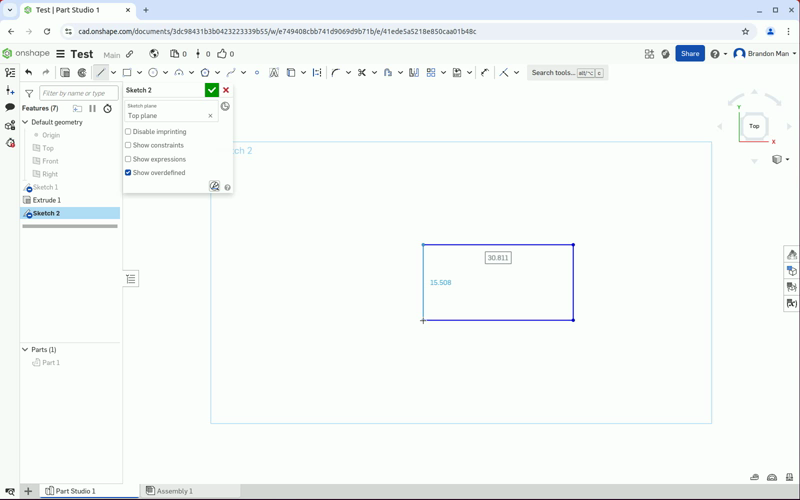
click(423, 320)
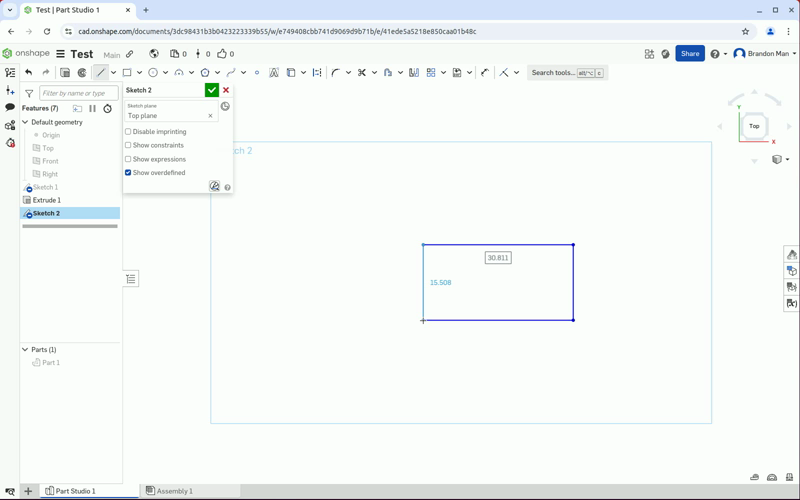
key(esc)
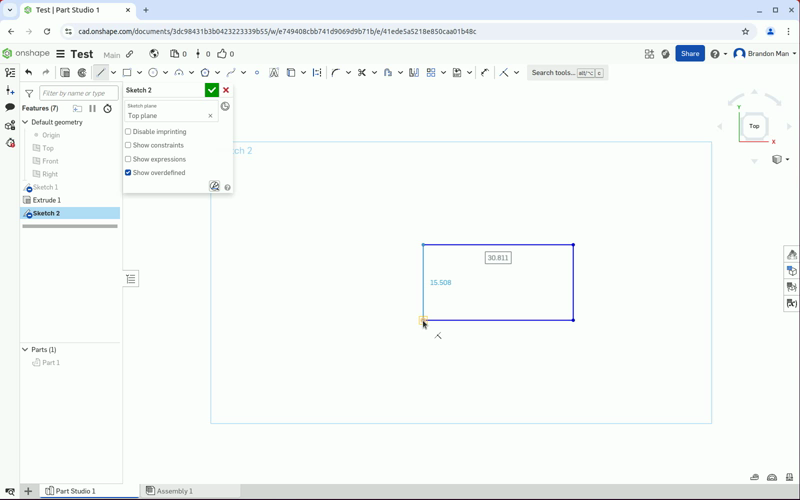
key(l)
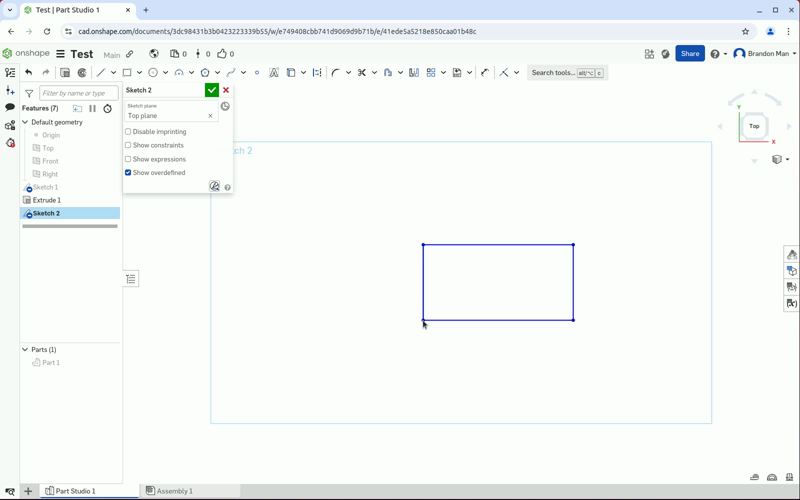
key_down(shift)
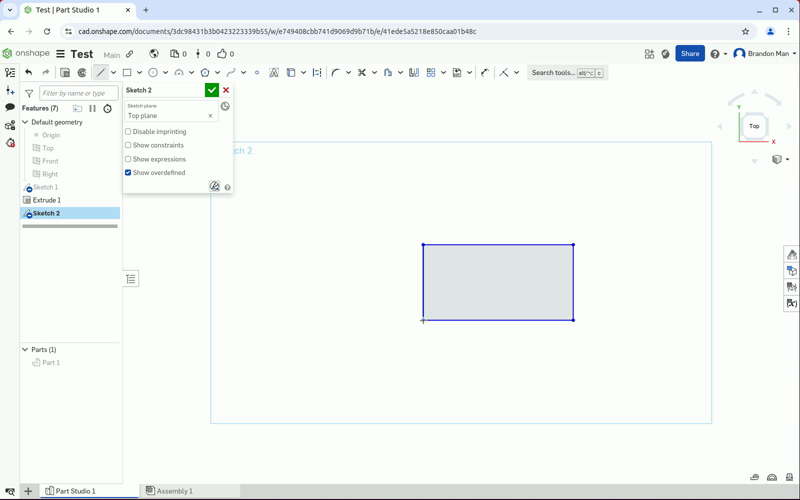
mouse_move(438, 293)
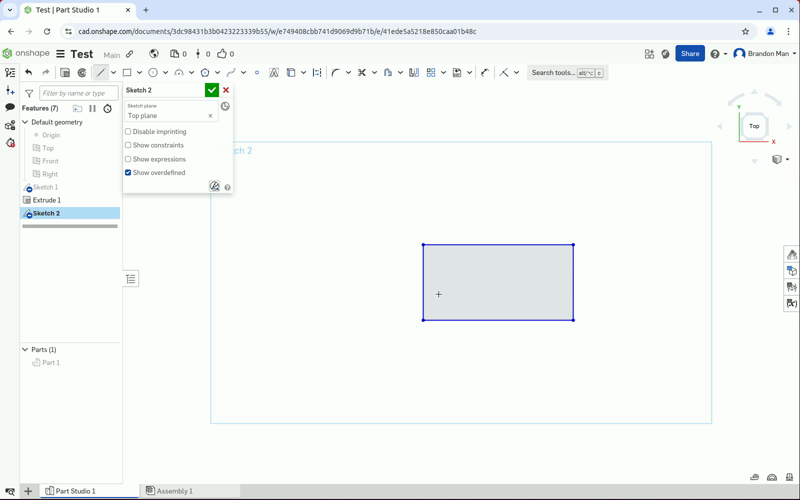
click(438, 293)
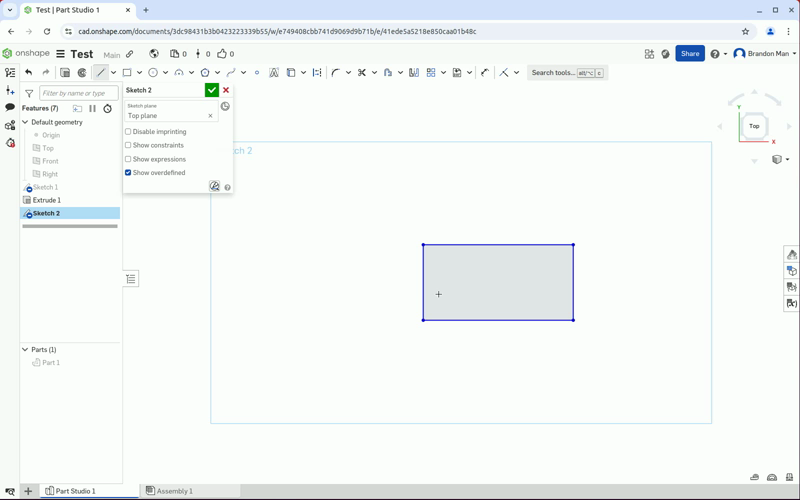
key_up(shift)
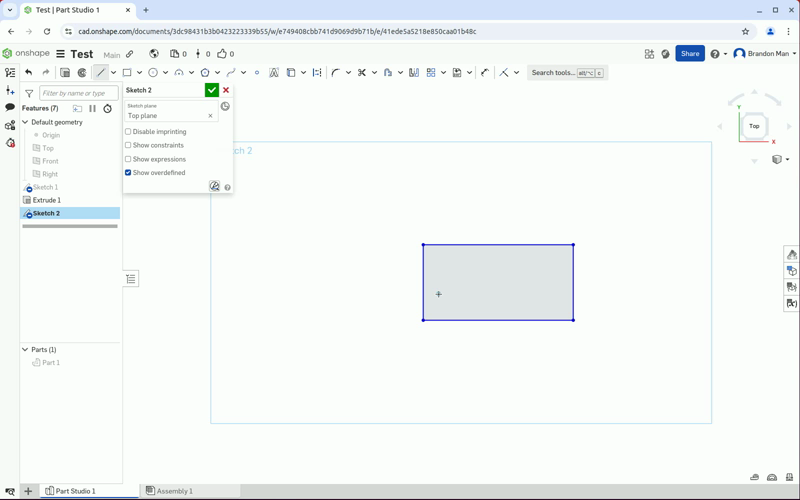
key_down(shift)
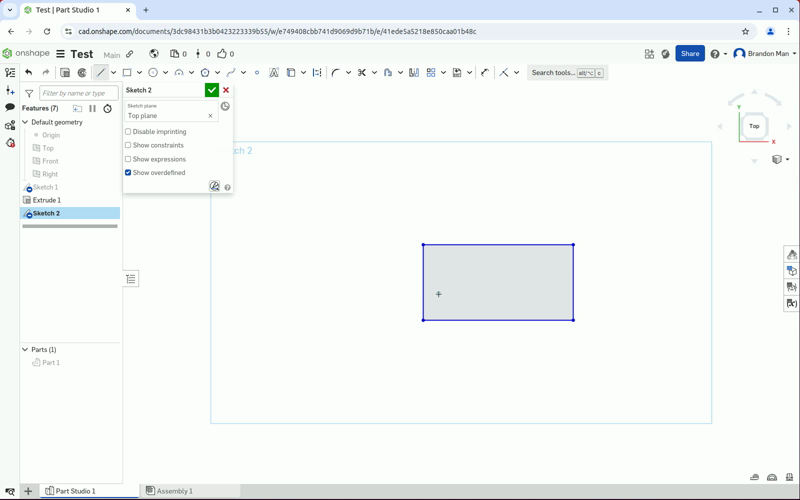
mouse_move(558, 293)
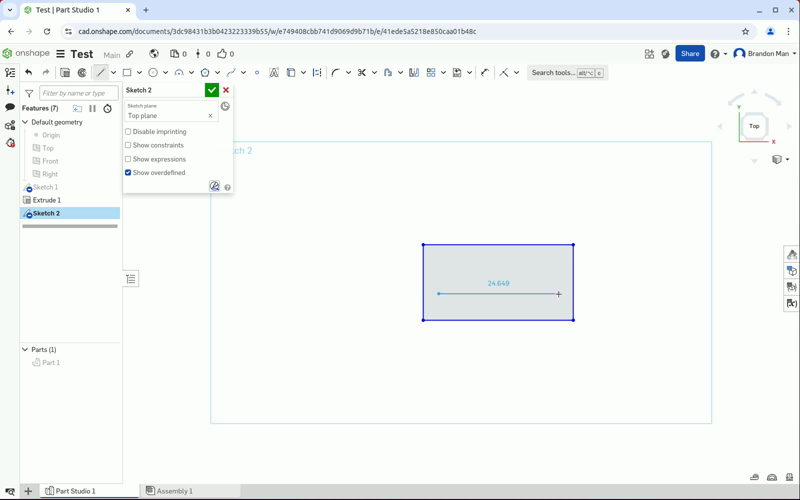
click(558, 293)
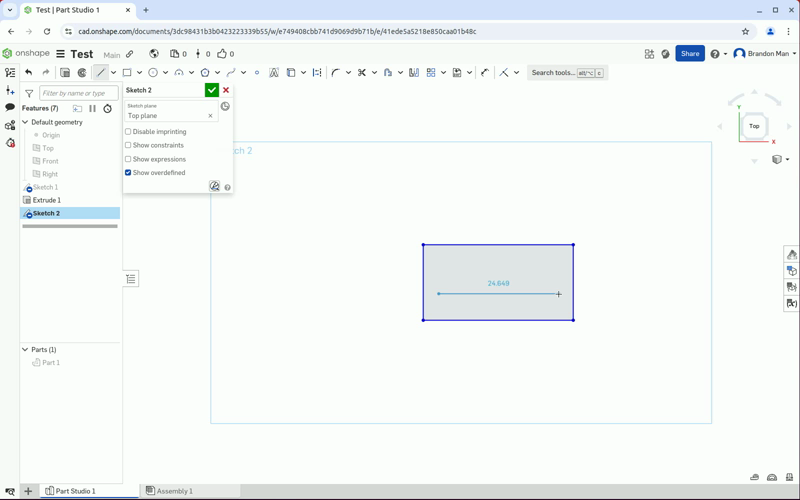
key_up(shift)
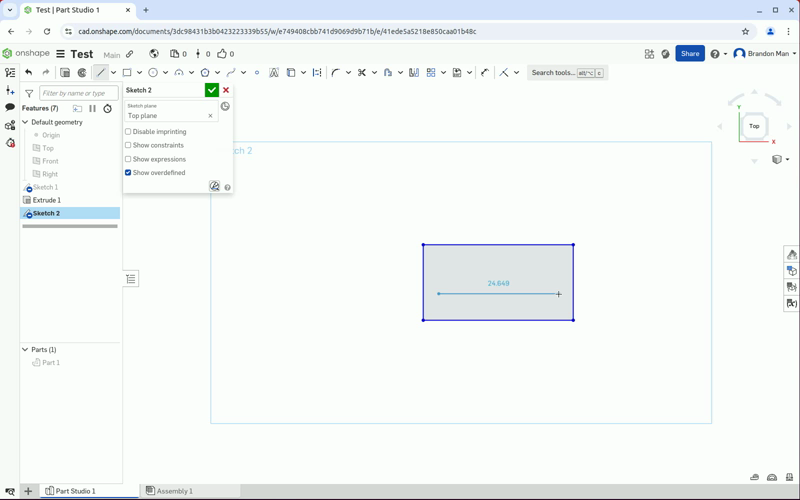
key_down(shift)
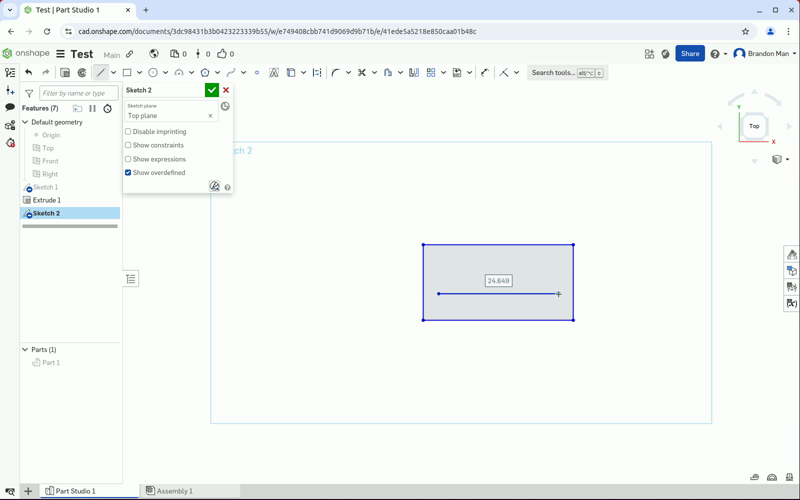
mouse_move(588, 293)
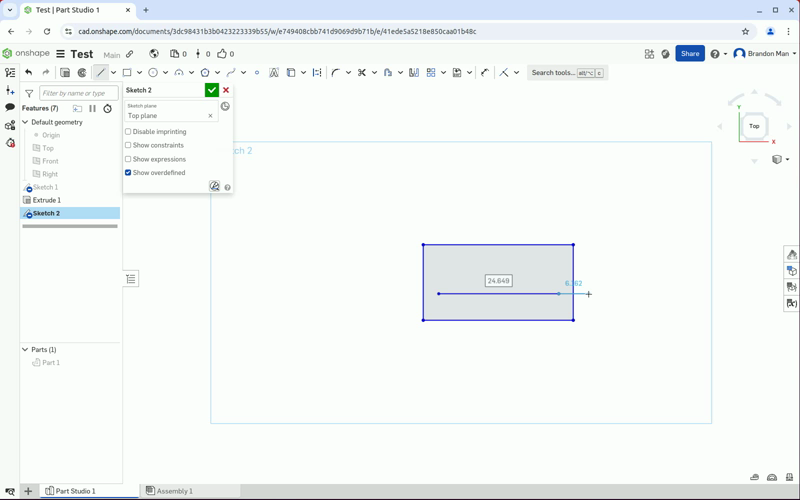
mouse_move(558, 273)
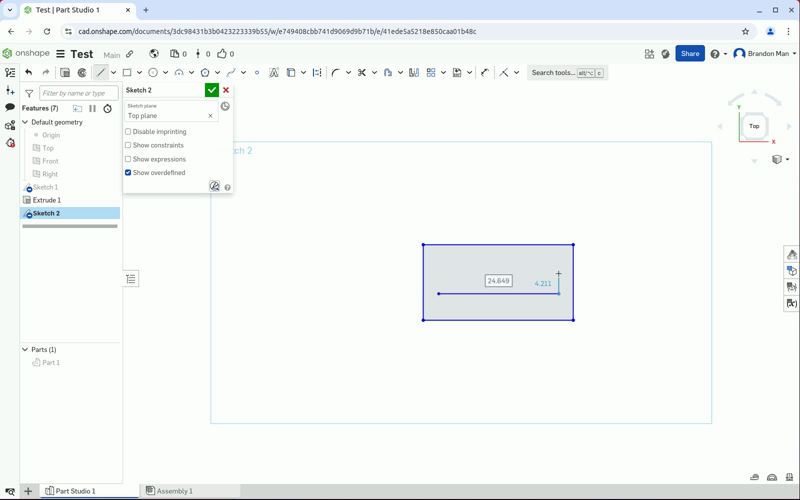
click(558, 273)
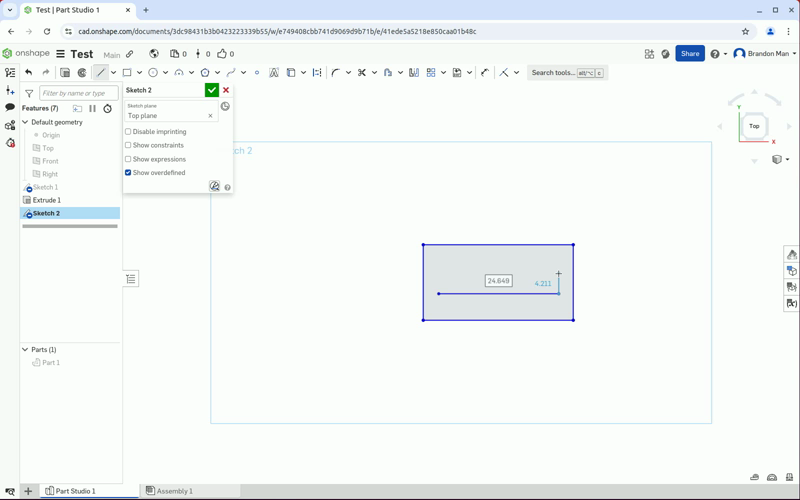
key_up(shift)
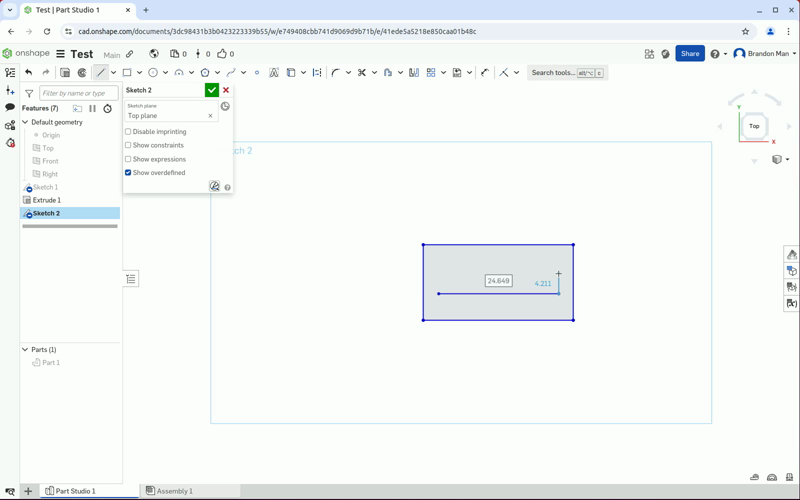
key_down(shift)
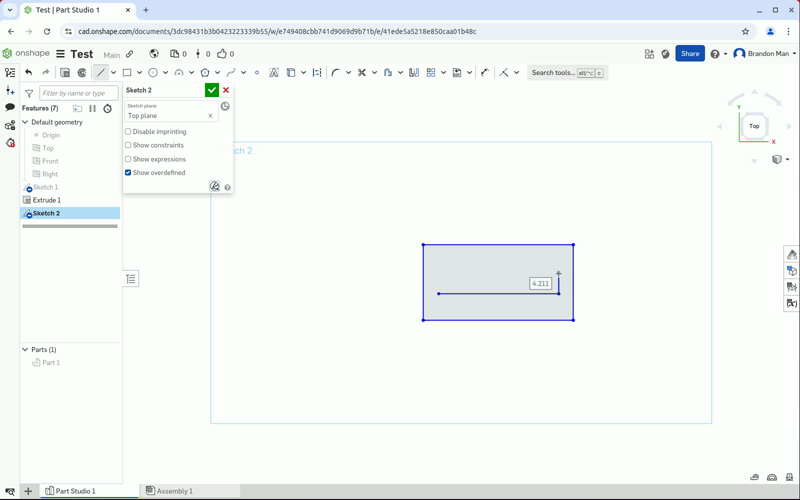
mouse_move(438, 273)
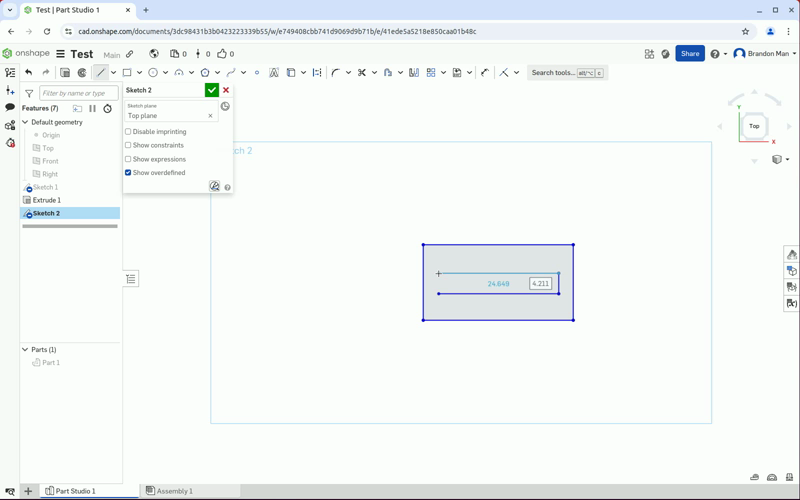
click(438, 273)
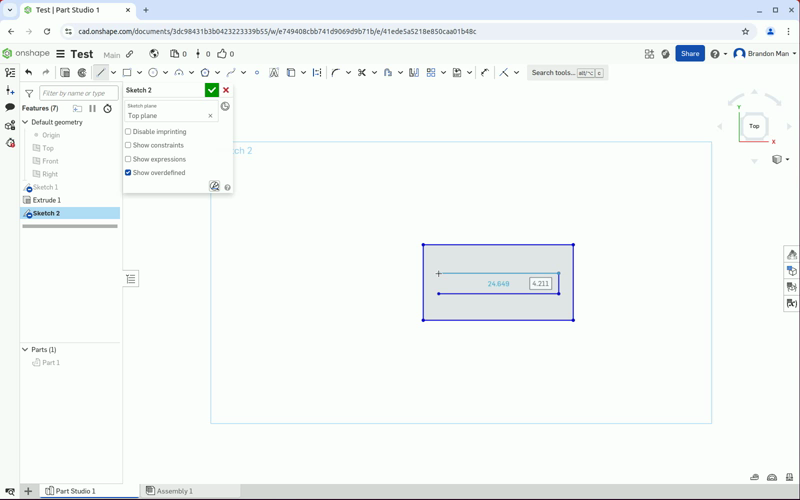
key_up(shift)
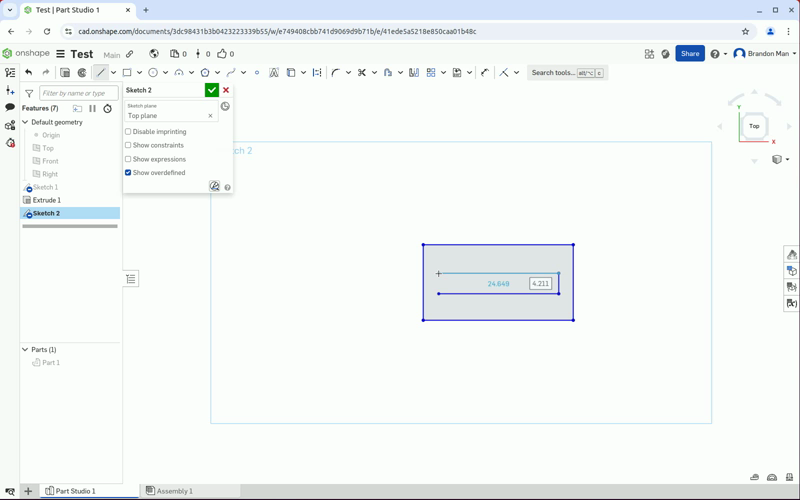
mouse_move(468, 273)
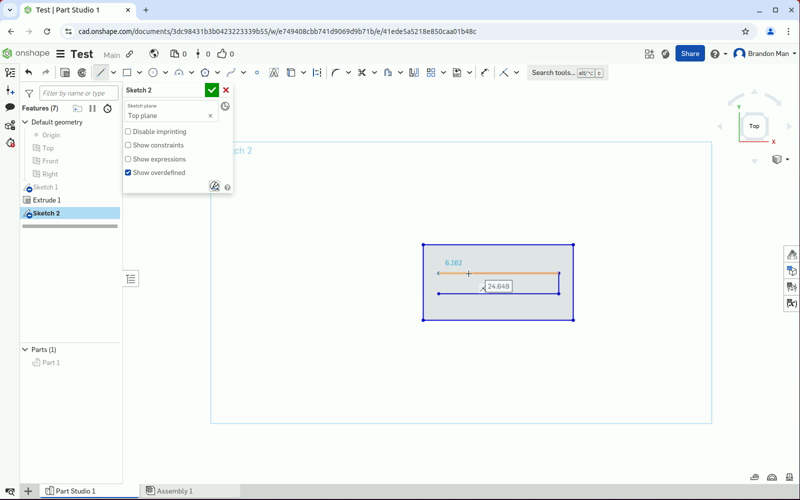
key_down(shift)
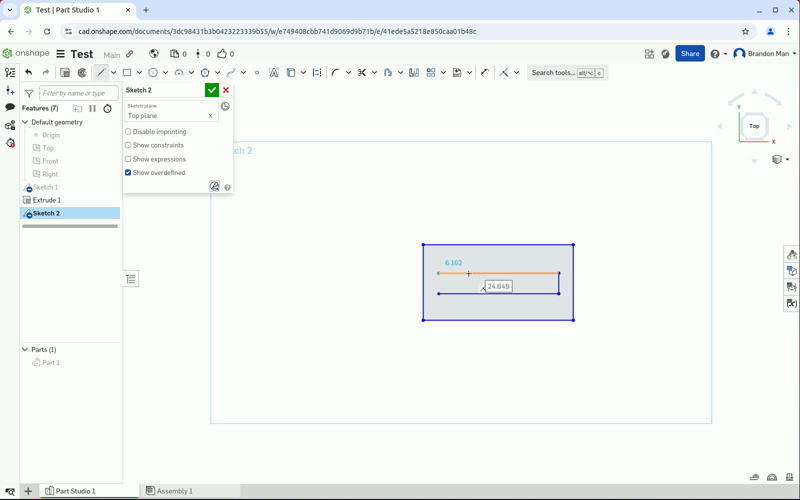
mouse_move(438, 293)
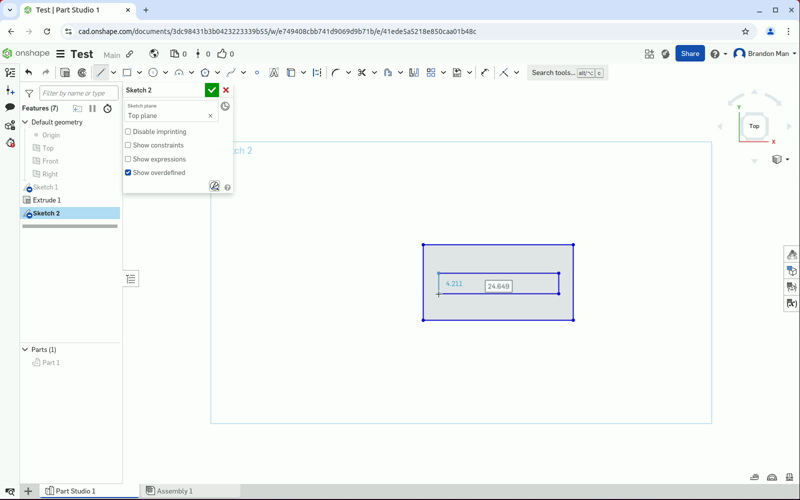
key_up(shift)
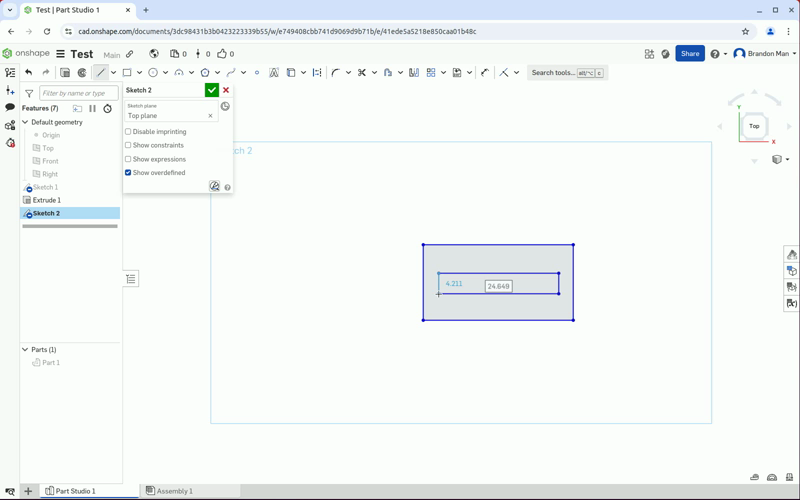
click(438, 293)
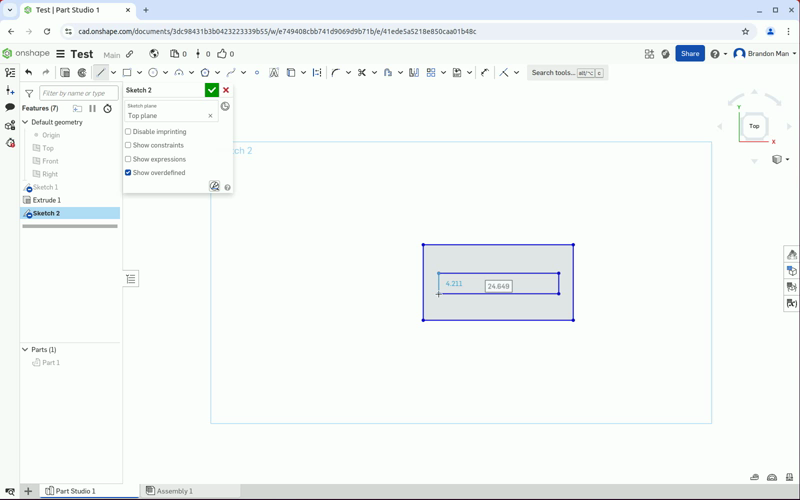
key(esc)
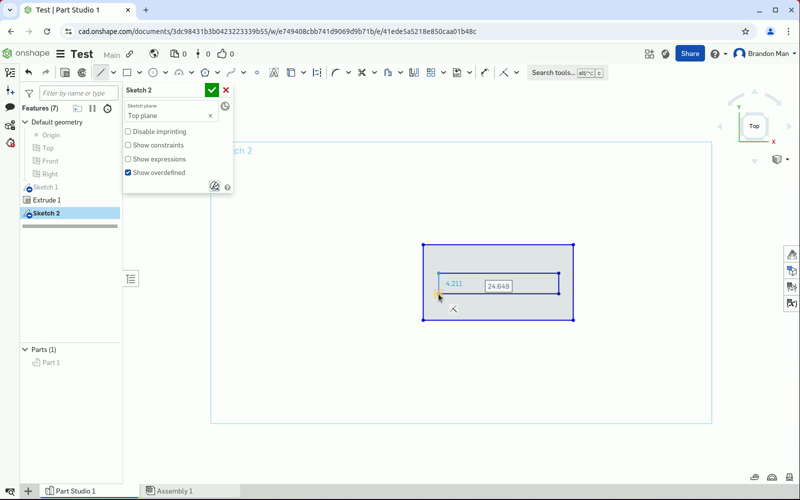
mouse_move(479, 308)
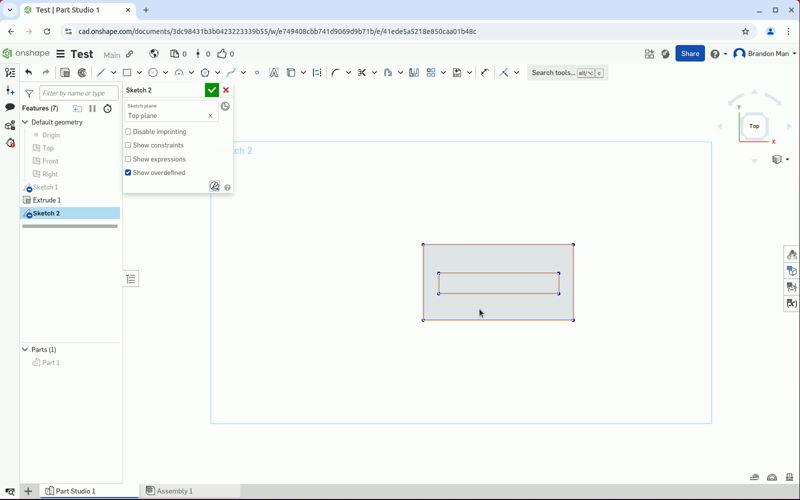
click(479, 308)
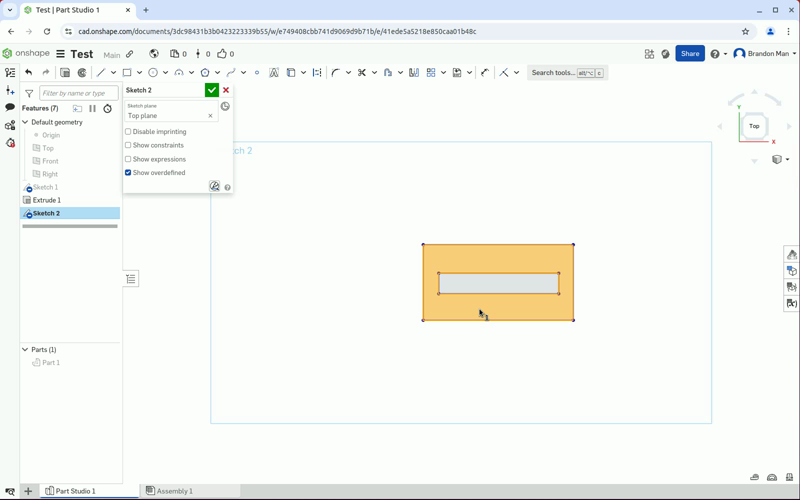
mouse_move(73, 352)
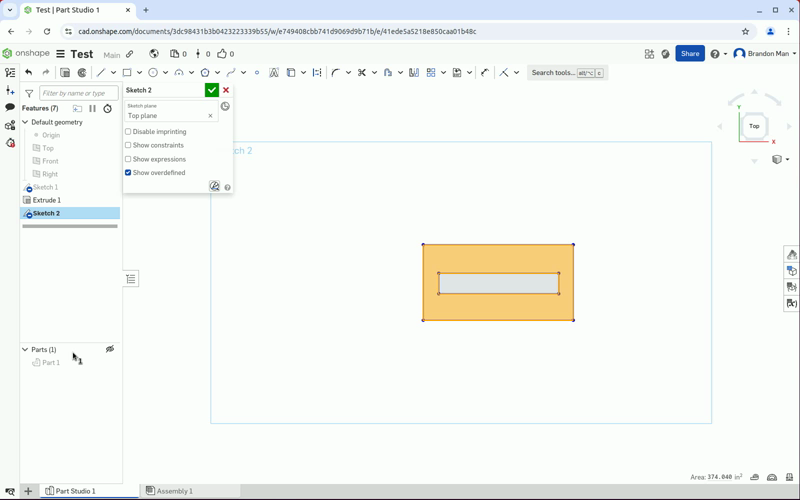
key(shift+y)
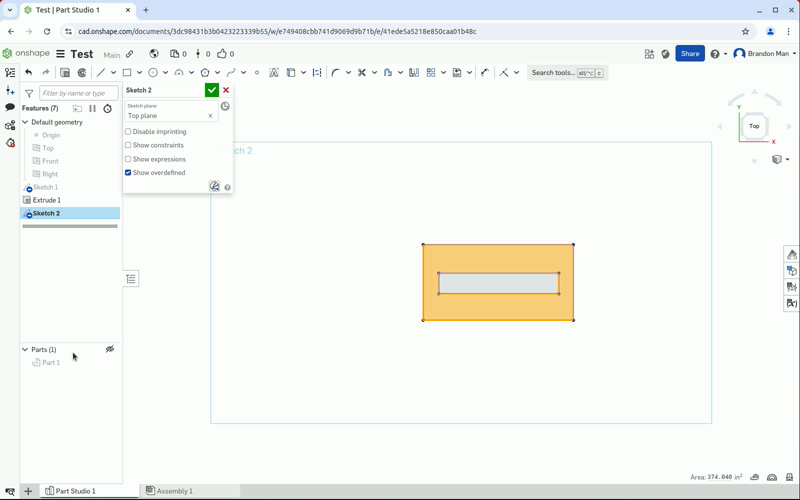
key(shift+e)
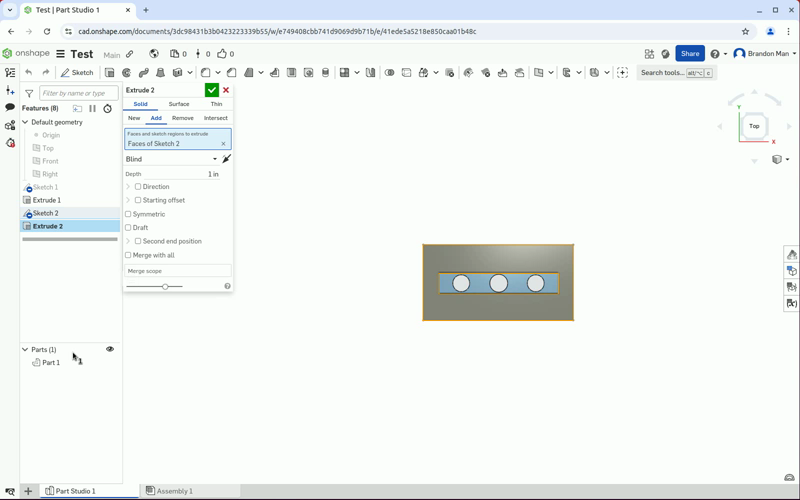
mouse_move(143, 106)
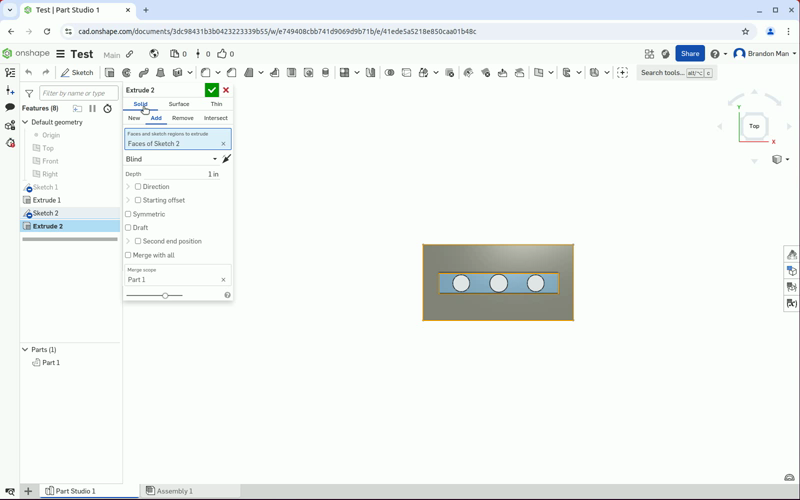
click(143, 106)
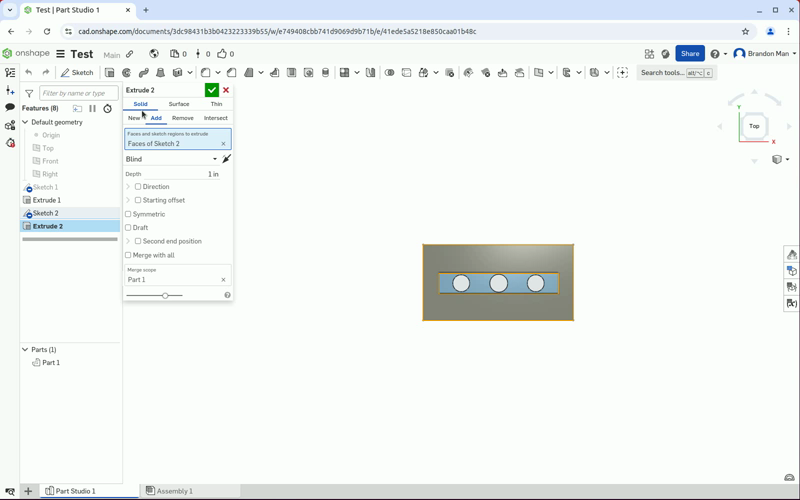
mouse_move(137, 120)
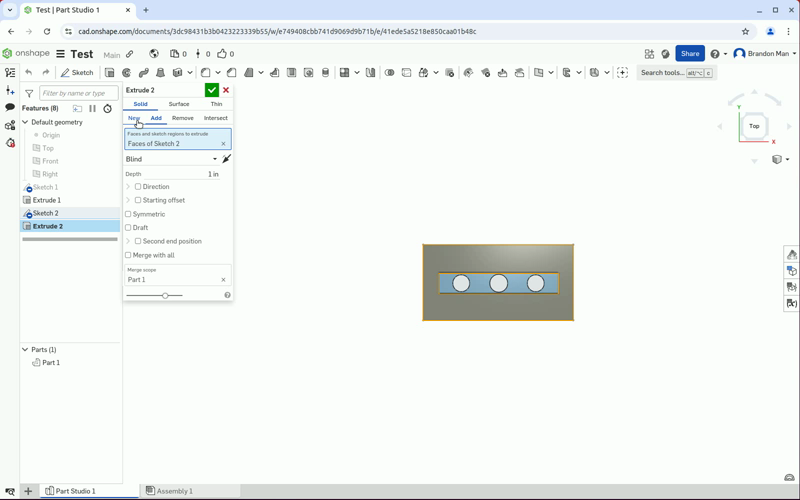
click(137, 120)
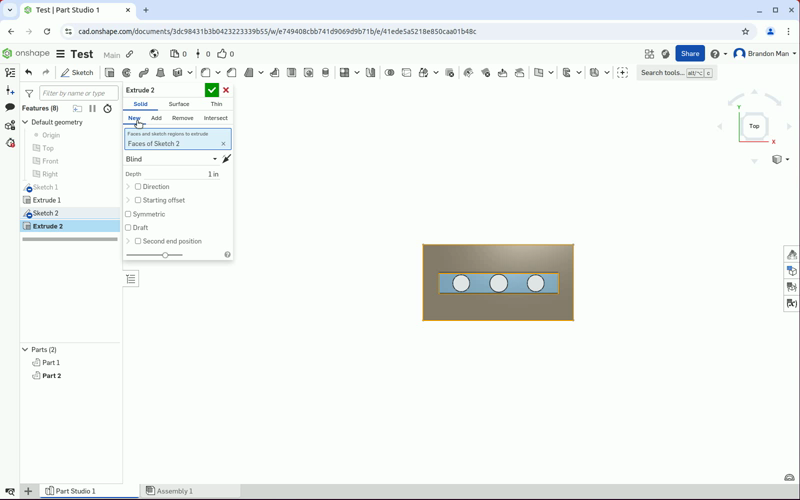
key(tab, 4)
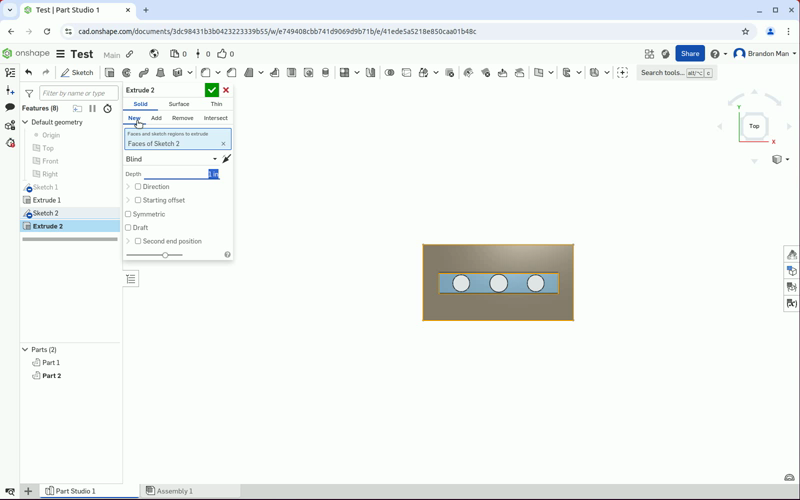
text(23.108)
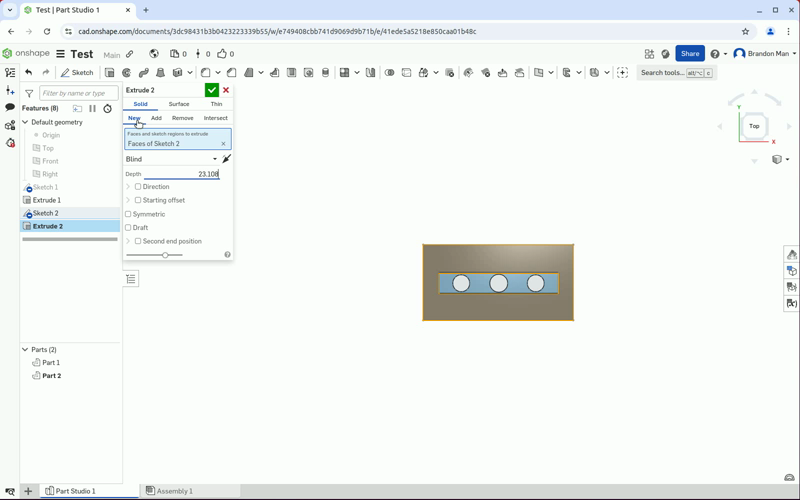
key(enter)
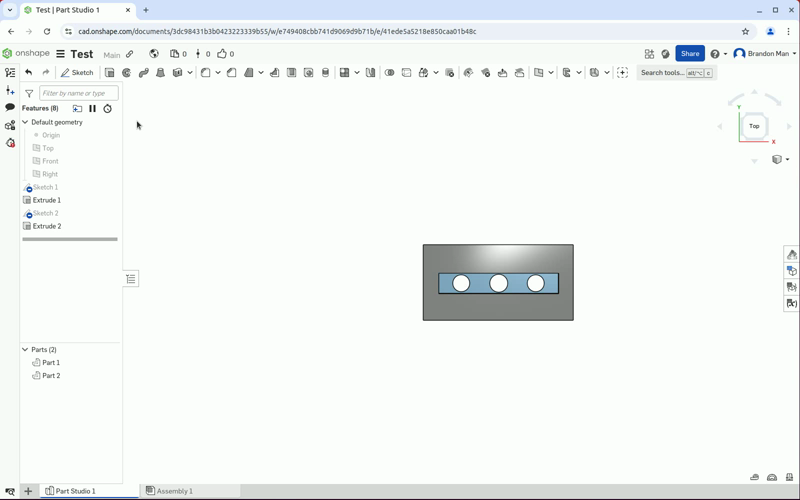
key(shift+h)
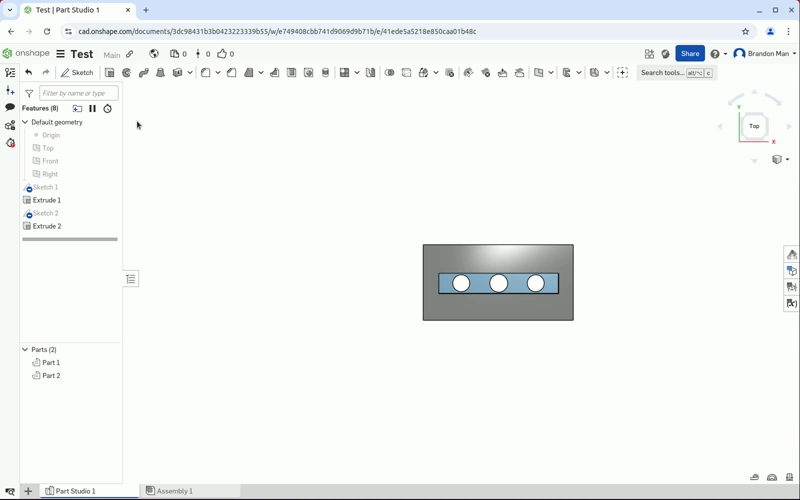
key(shift+h)
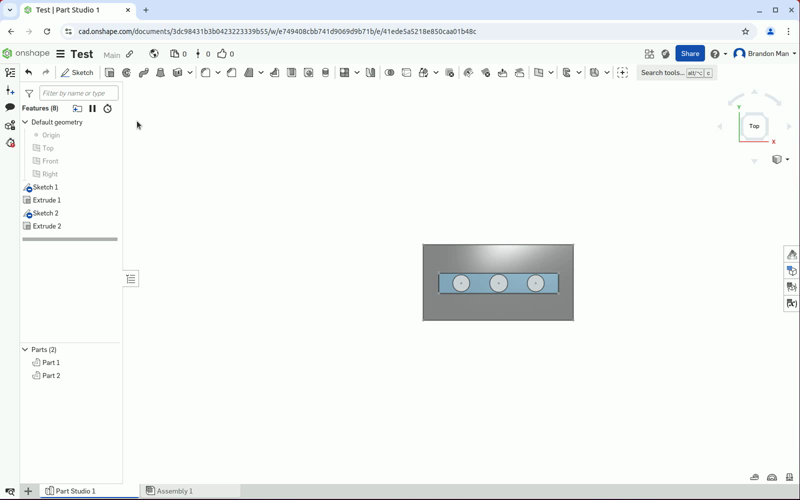
key(shift+7)
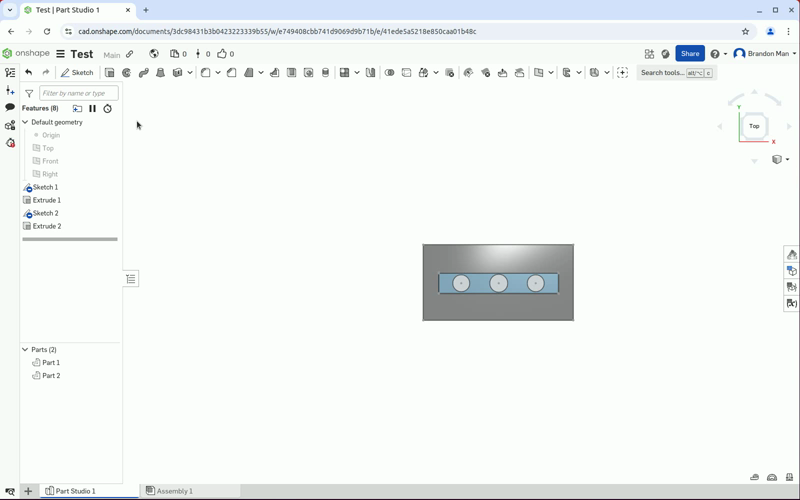
key(up, 3)
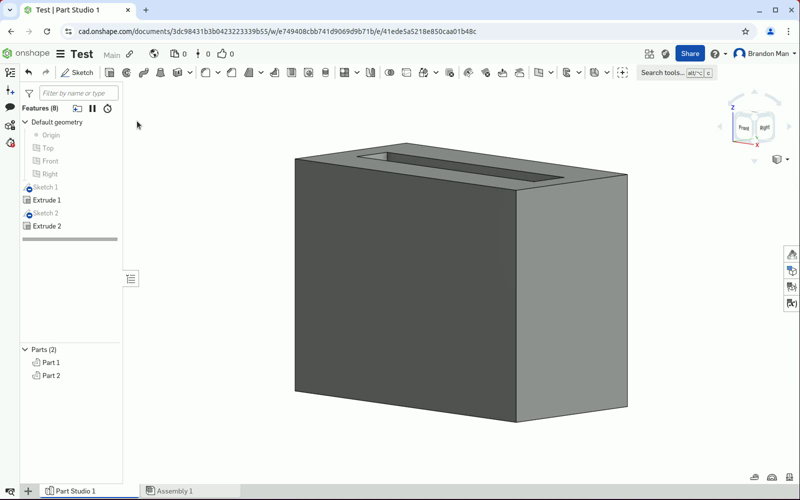
key(left, 3)
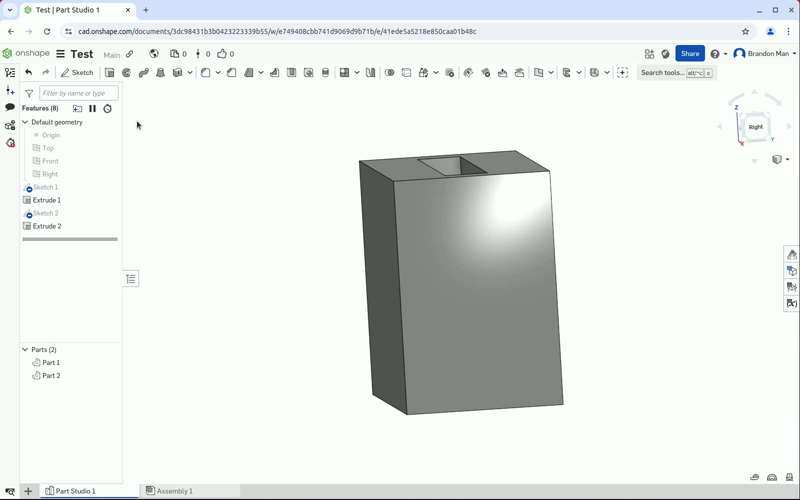
key(right, 3)
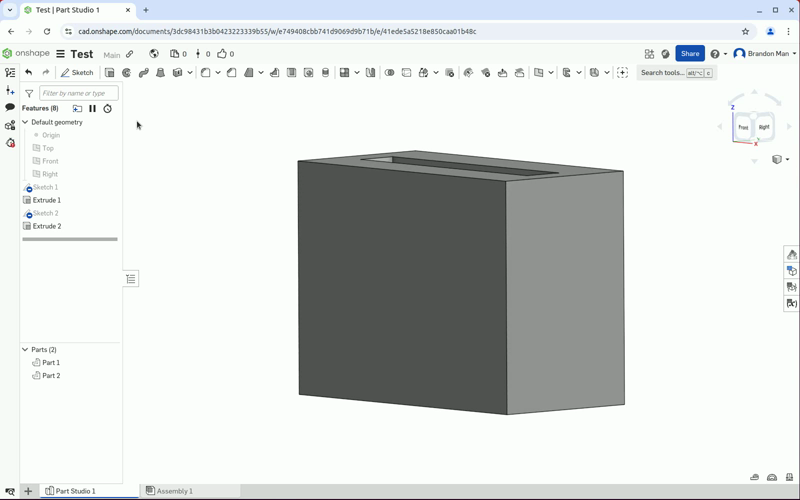
key(down, 3)
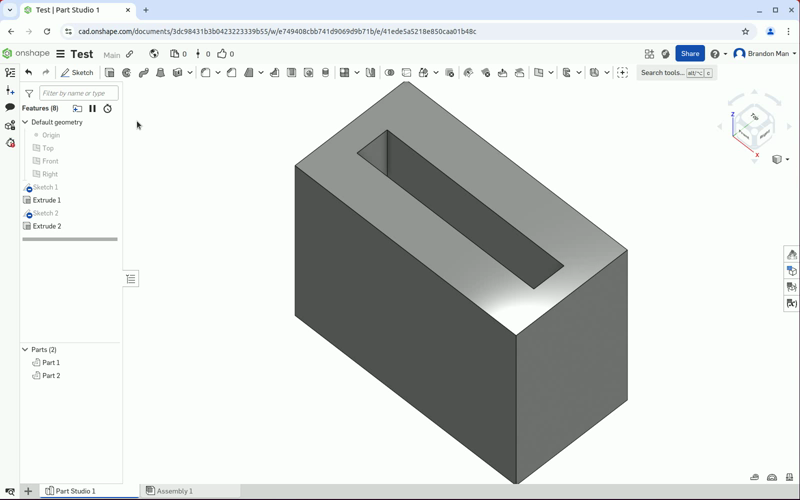
mouse_move(73, 189)
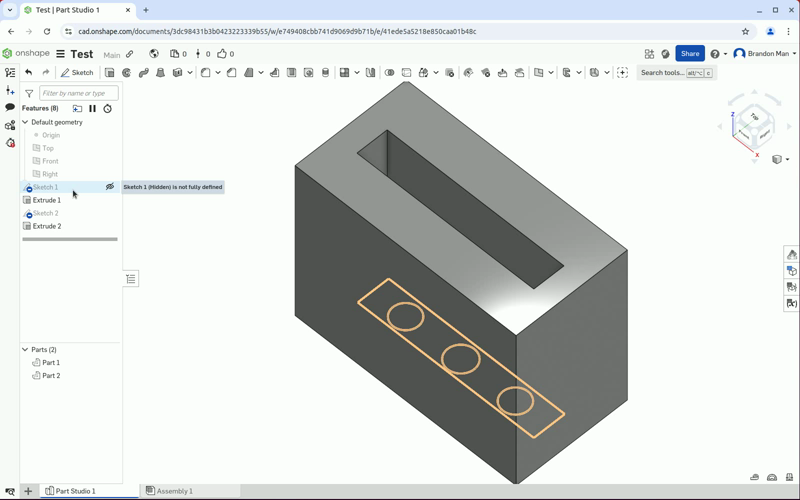
click(73, 189)